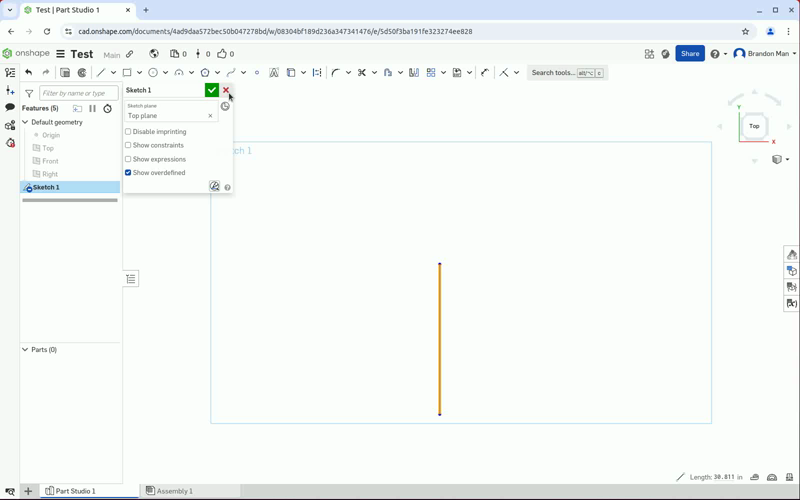
key(shift+h)
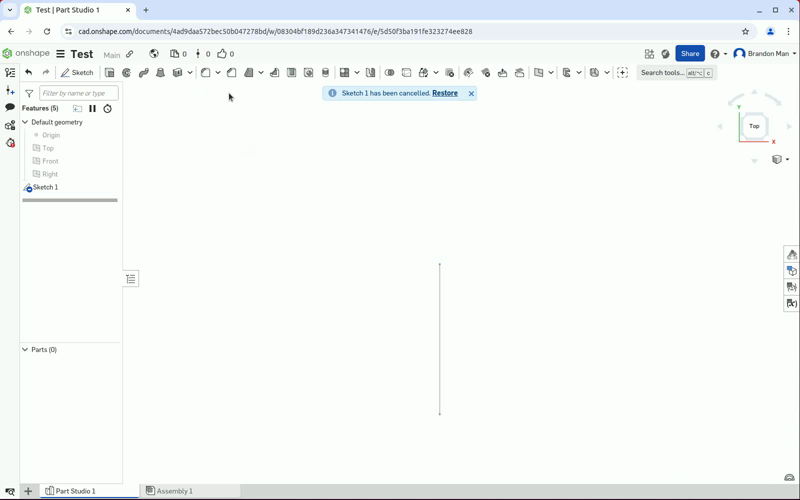
key(shift+s)
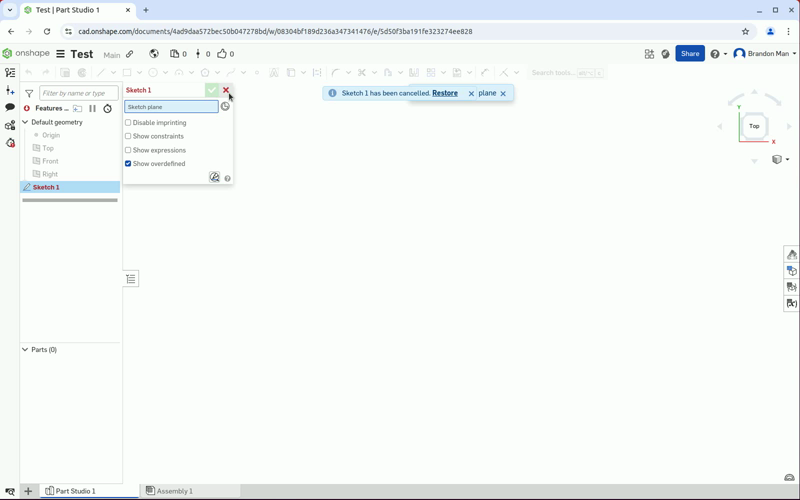
mouse_move(73, 150)
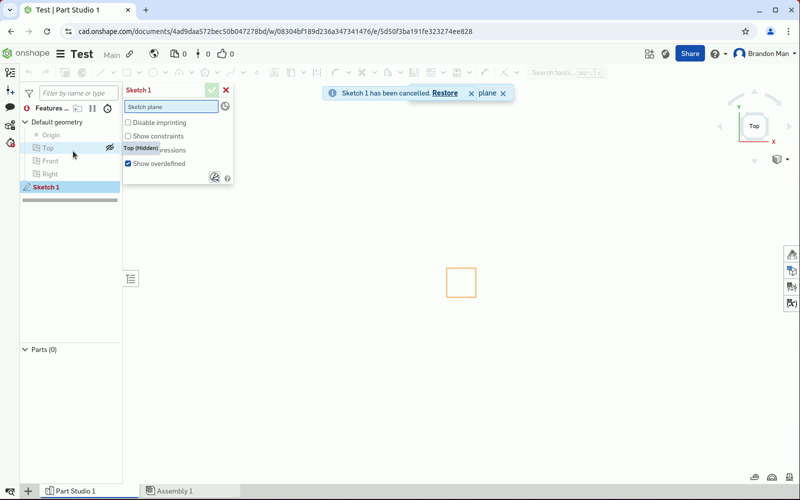
click(73, 150)
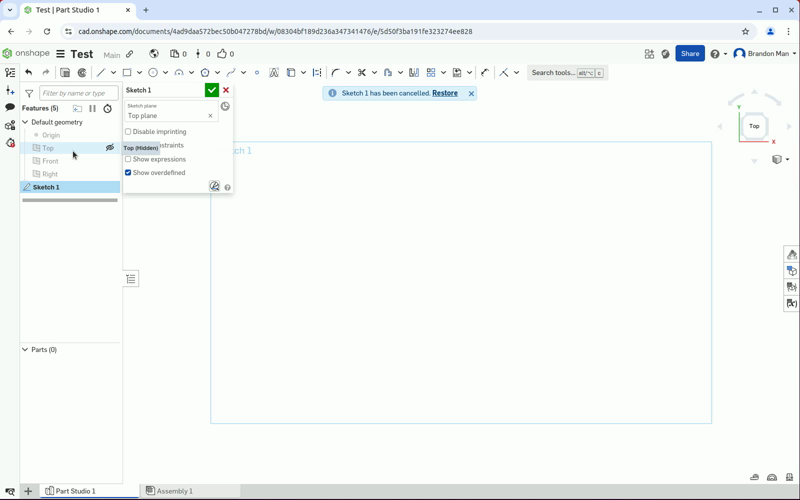
mouse_move(73, 352)
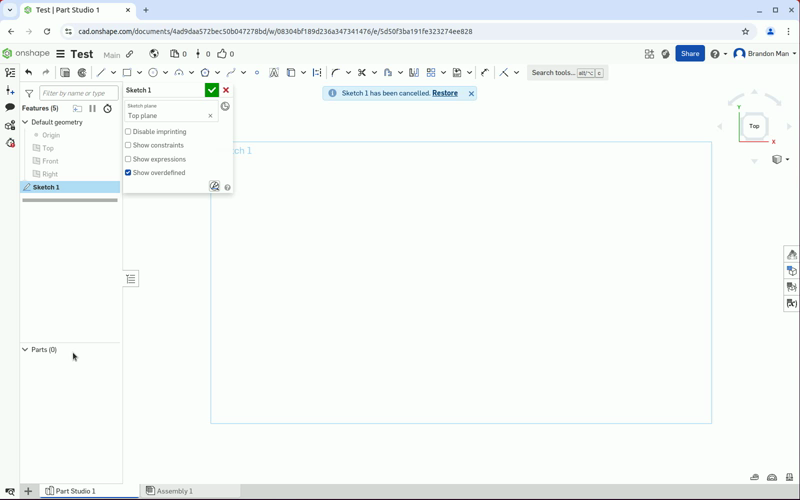
key(y)
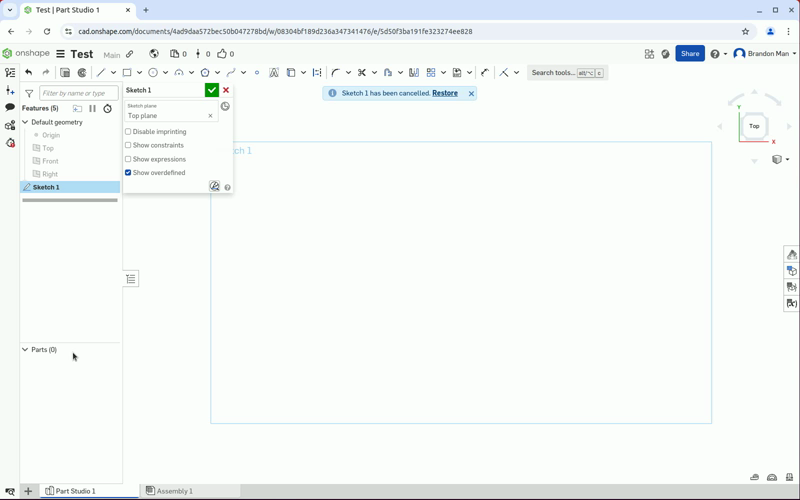
key(l)
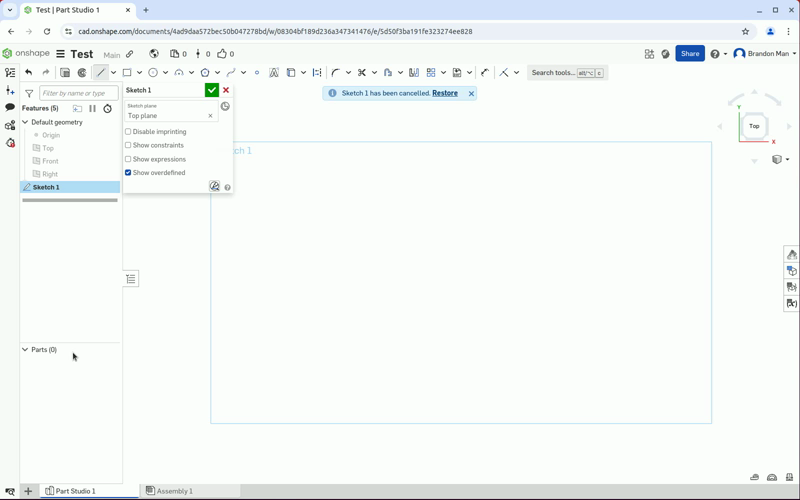
key_down(shift)
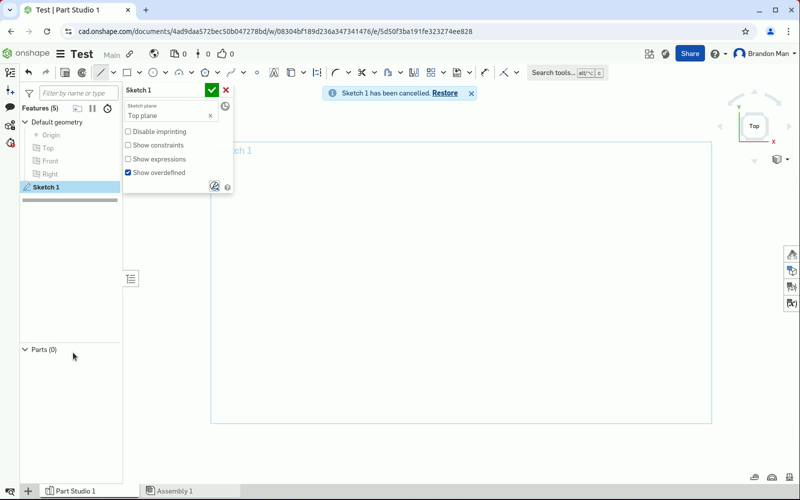
mouse_move(369, 389)
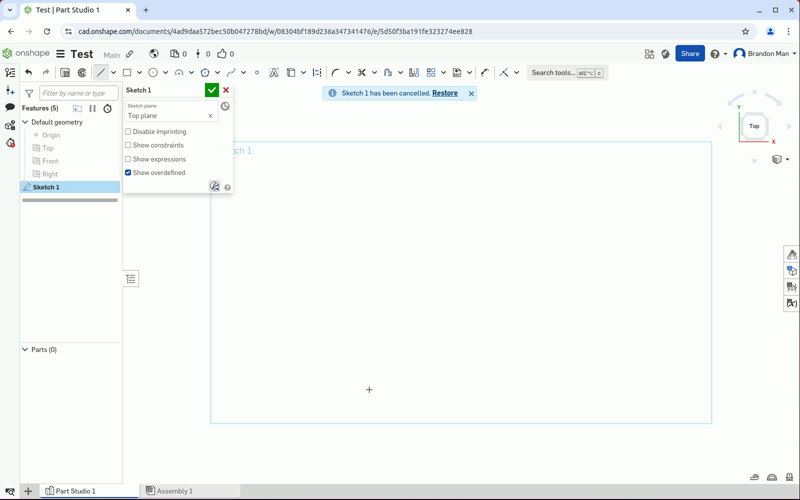
click(369, 389)
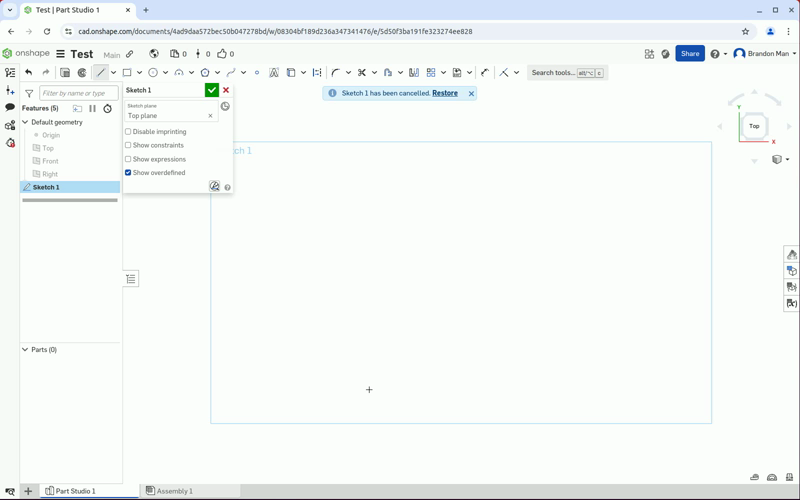
key_up(shift)
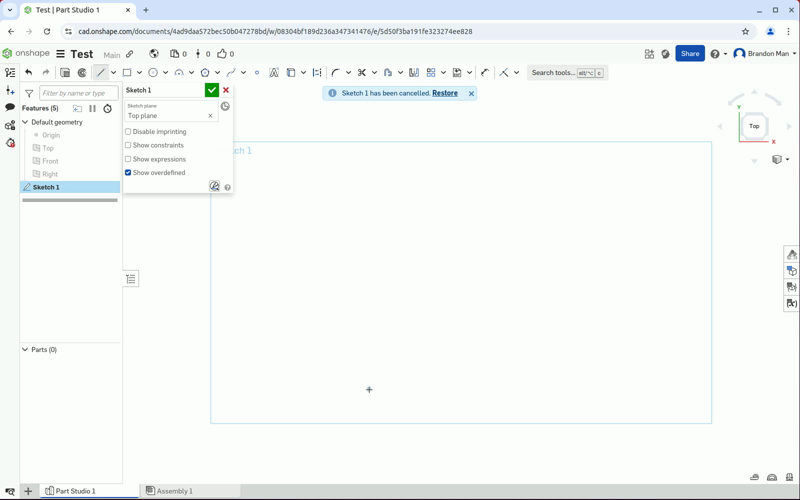
key_down(shift)
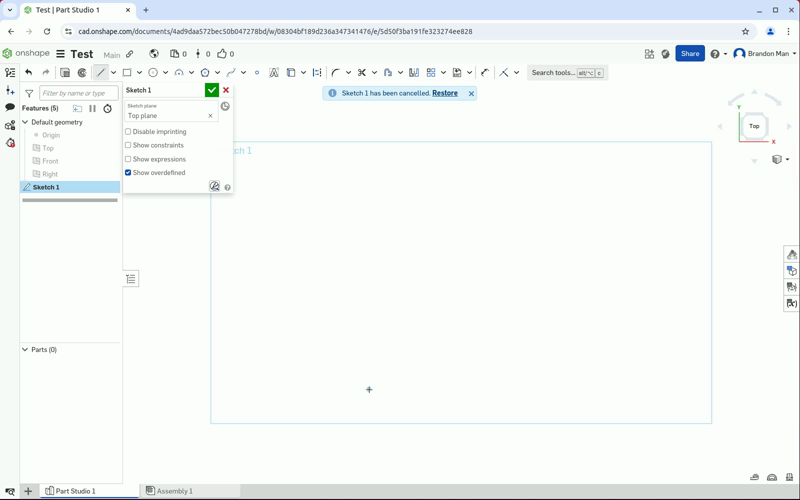
mouse_move(429, 380)
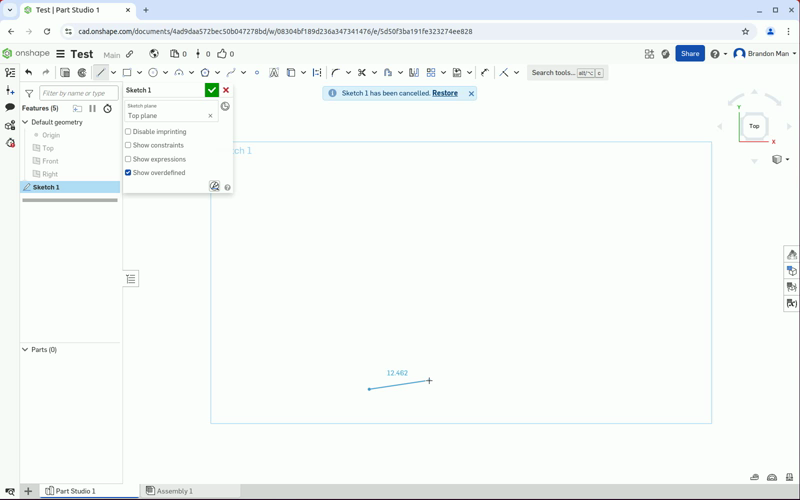
click(429, 380)
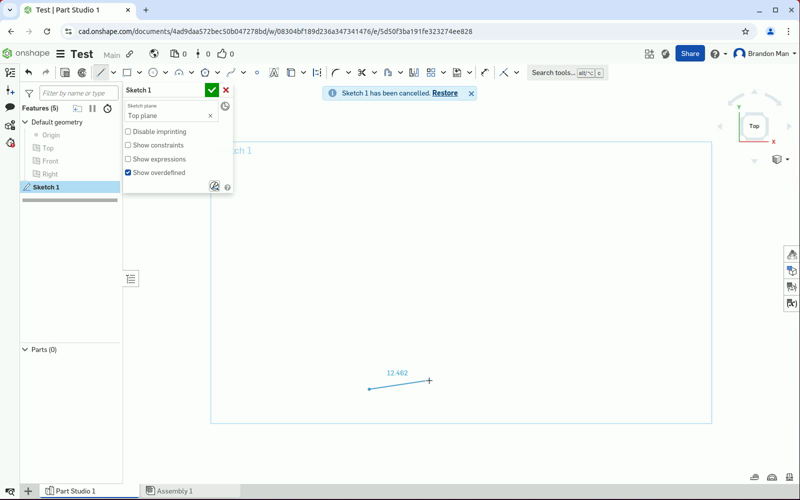
key_up(shift)
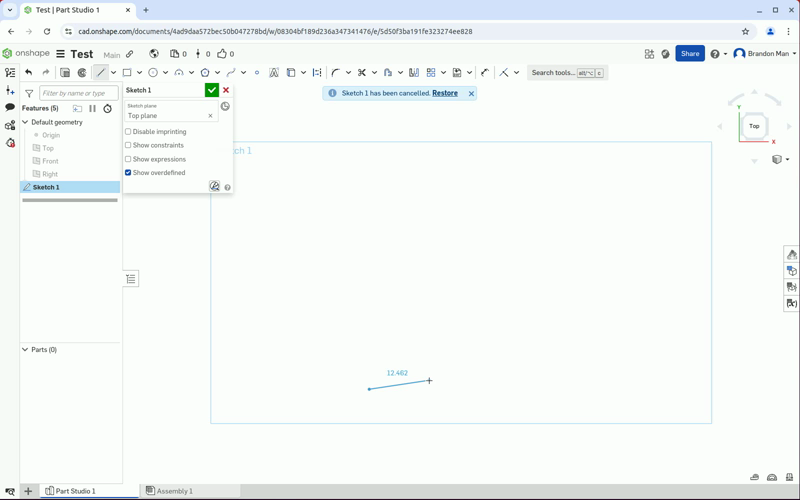
key_down(shift)
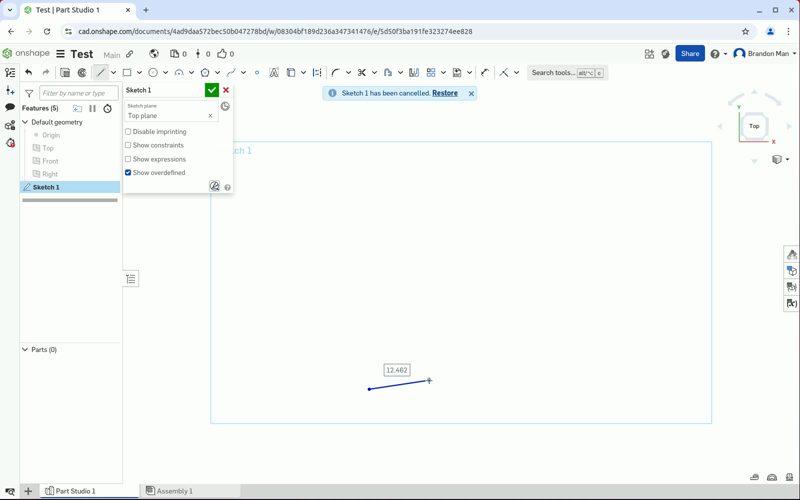
mouse_move(459, 380)
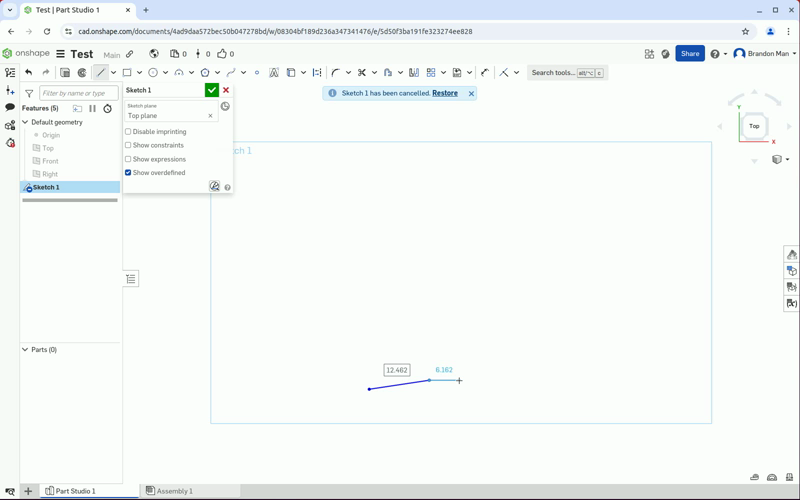
mouse_move(429, 327)
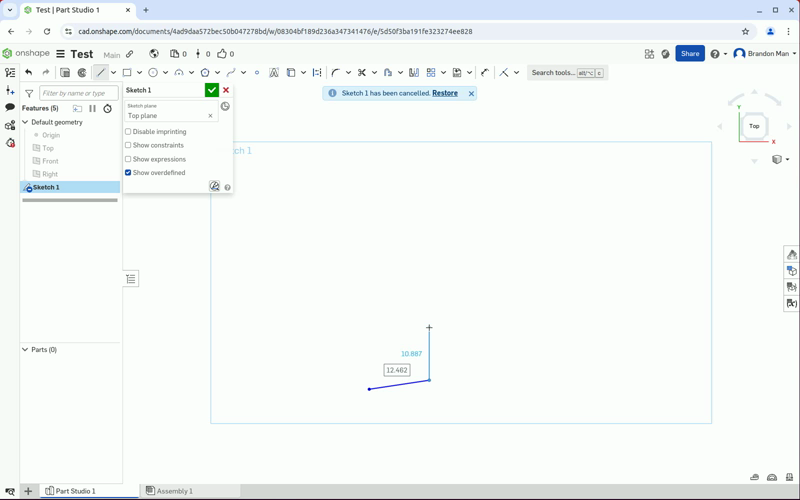
click(429, 327)
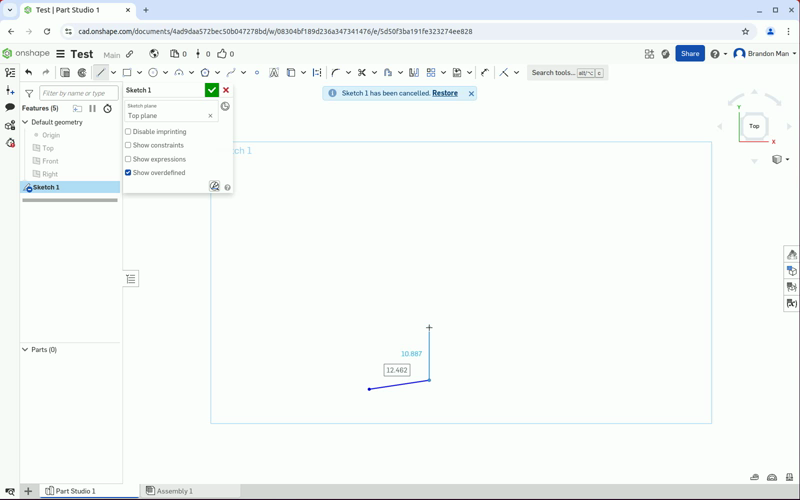
key_up(shift)
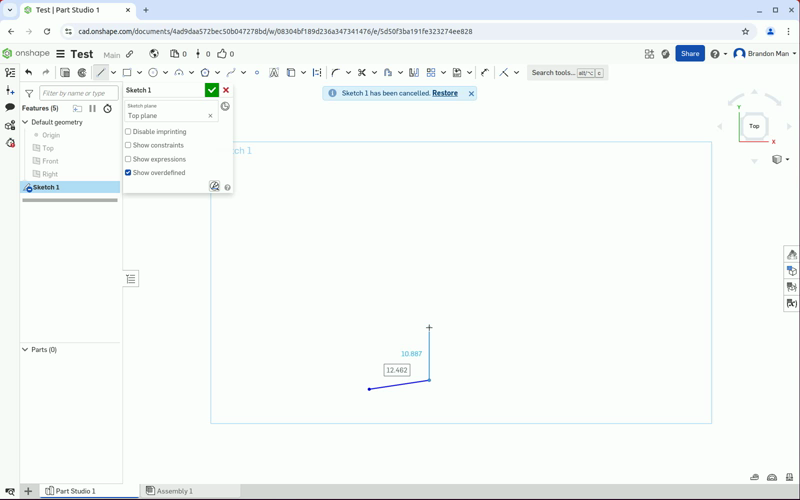
key_down(shift)
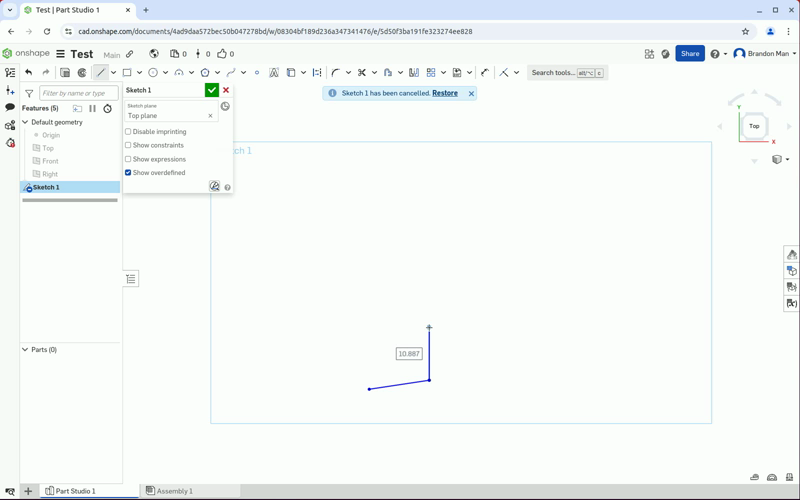
mouse_move(459, 327)
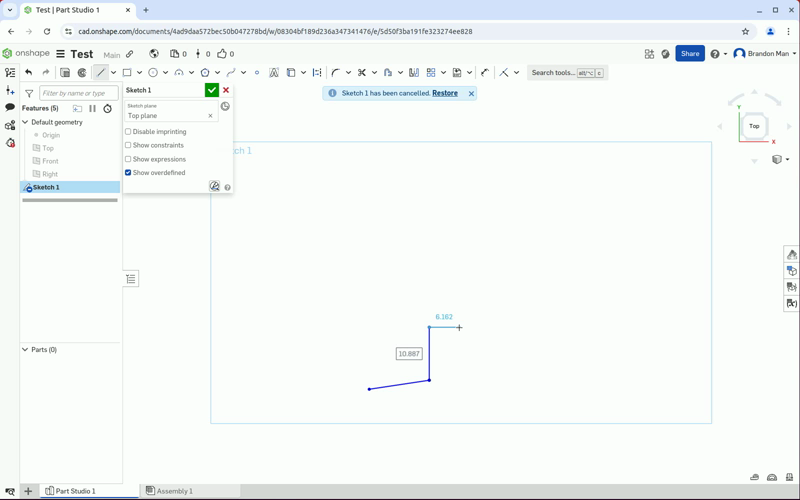
mouse_move(377, 309)
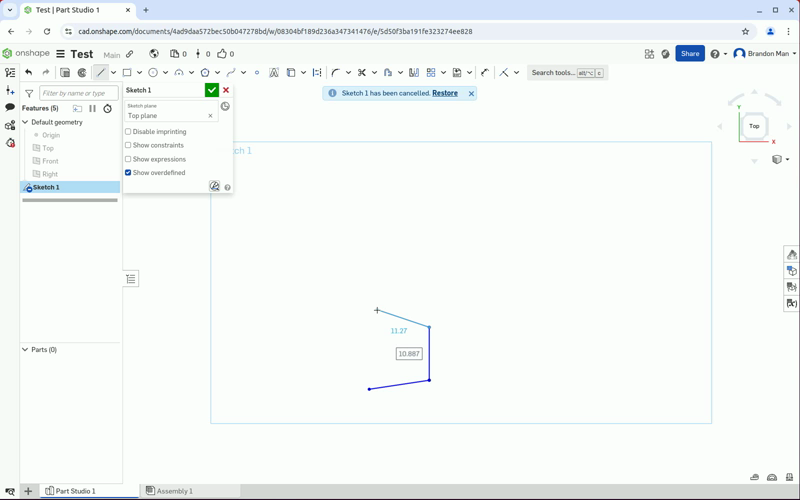
click(377, 309)
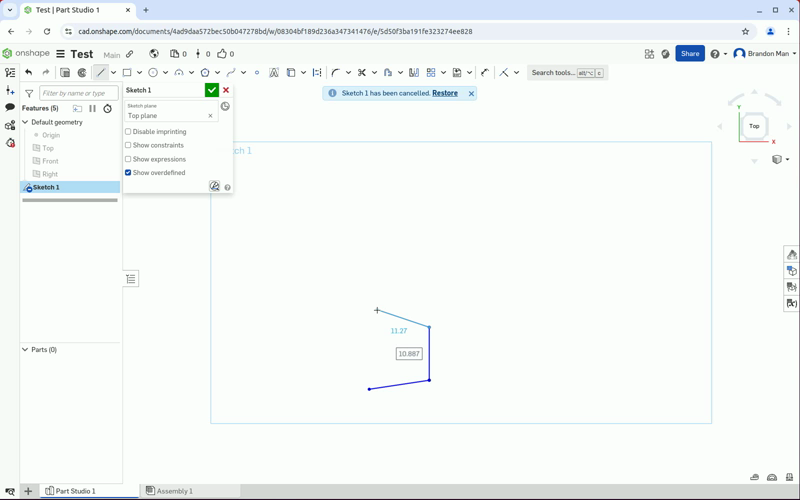
key_up(shift)
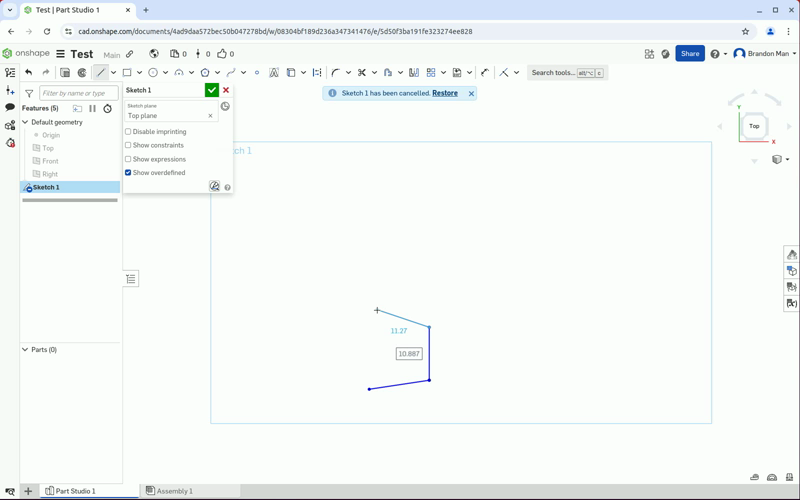
key_down(shift)
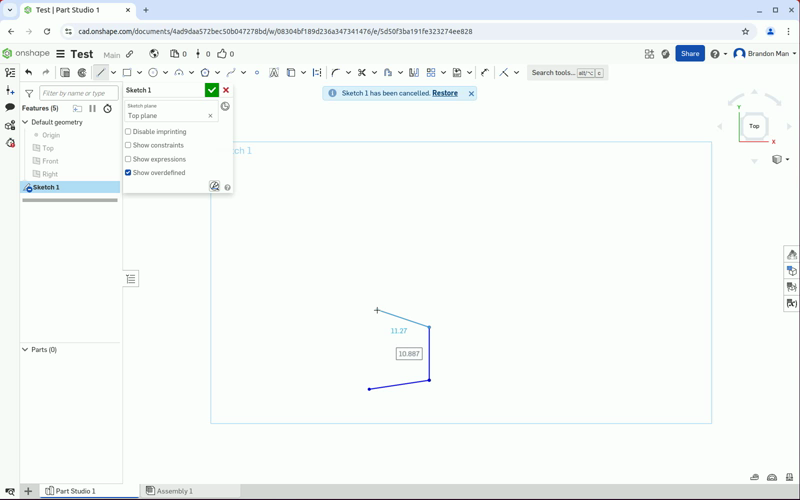
mouse_move(369, 389)
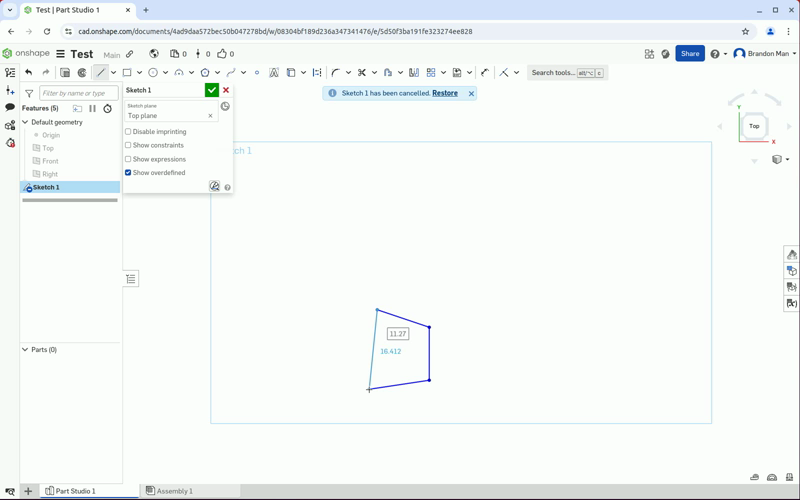
key_up(shift)
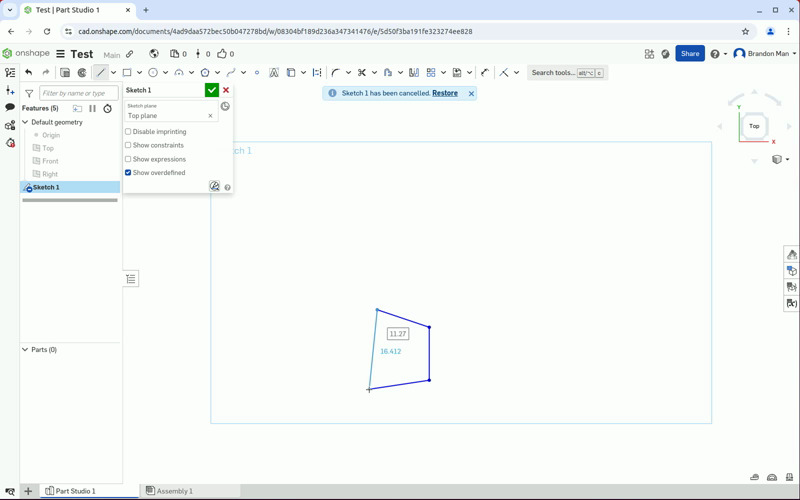
click(369, 389)
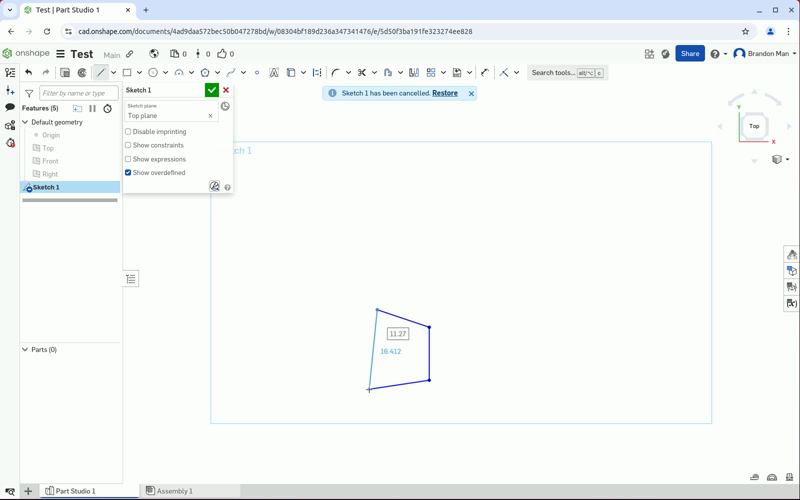
key(esc)
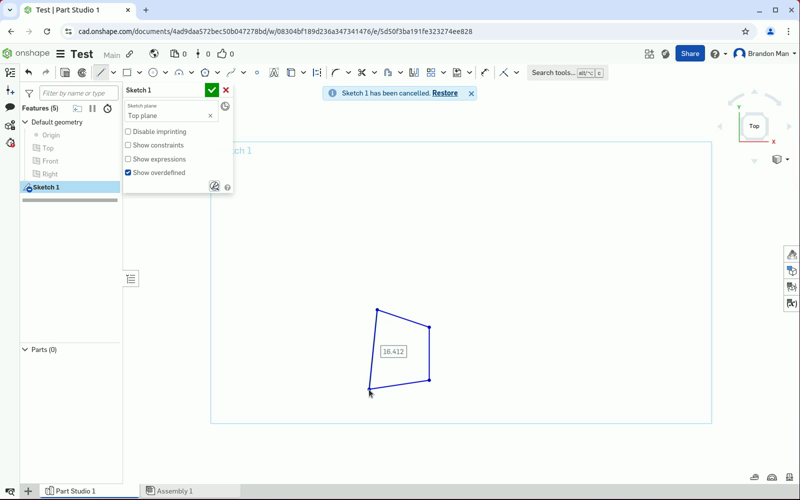
key(l)
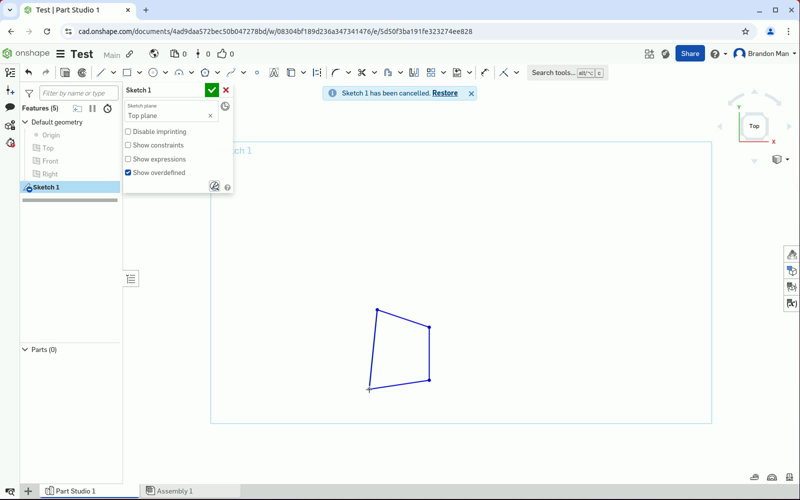
key_down(shift)
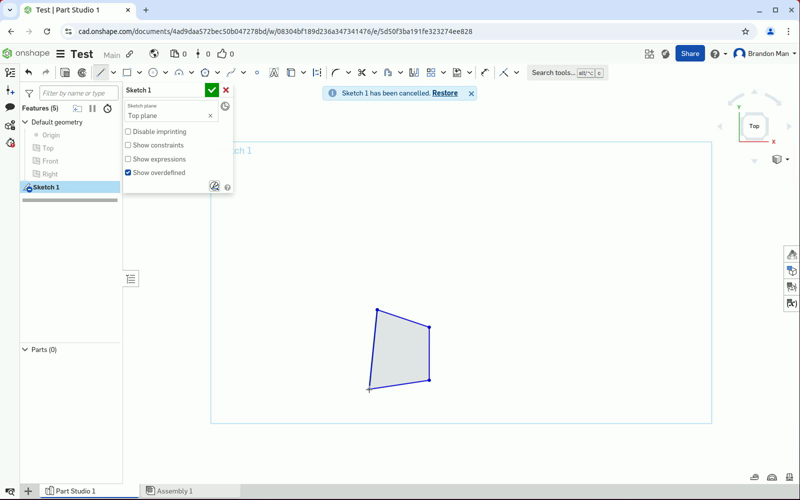
mouse_move(383, 367)
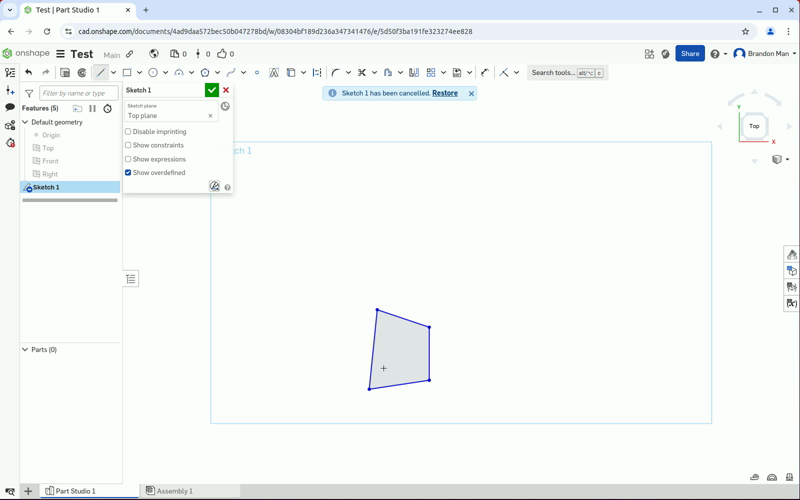
click(383, 367)
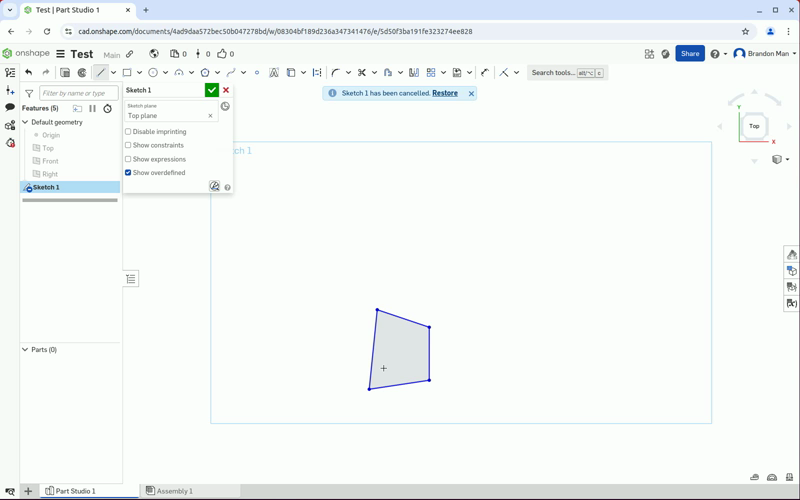
key_up(shift)
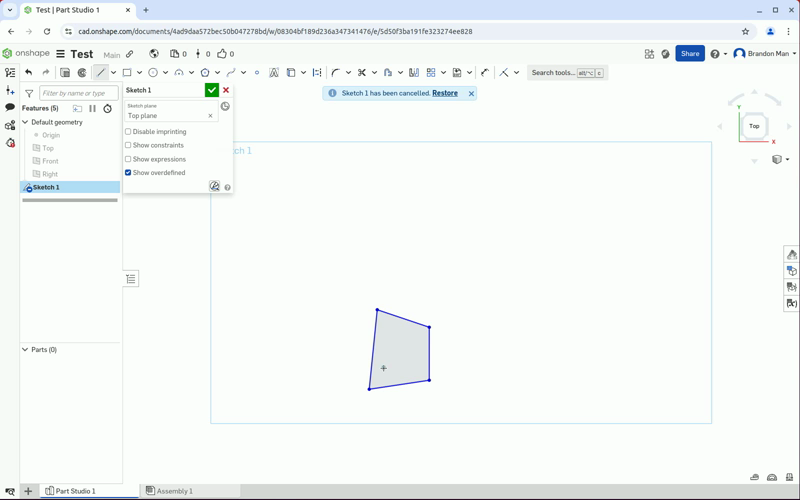
key_down(shift)
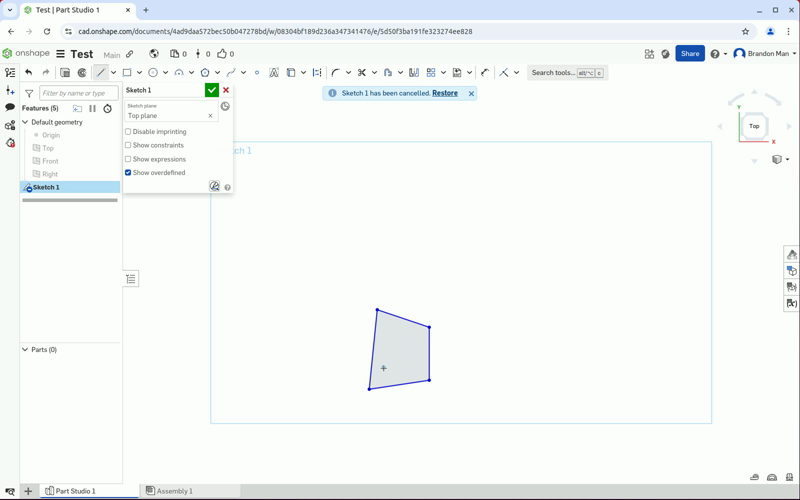
mouse_move(413, 367)
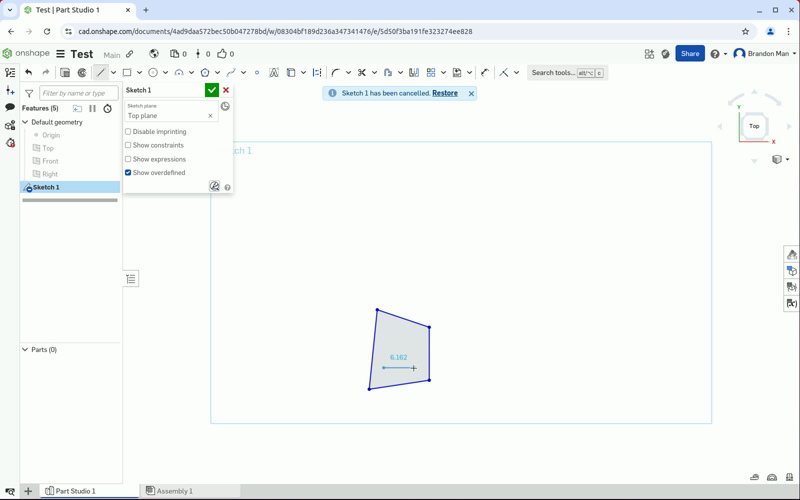
mouse_move(403, 372)
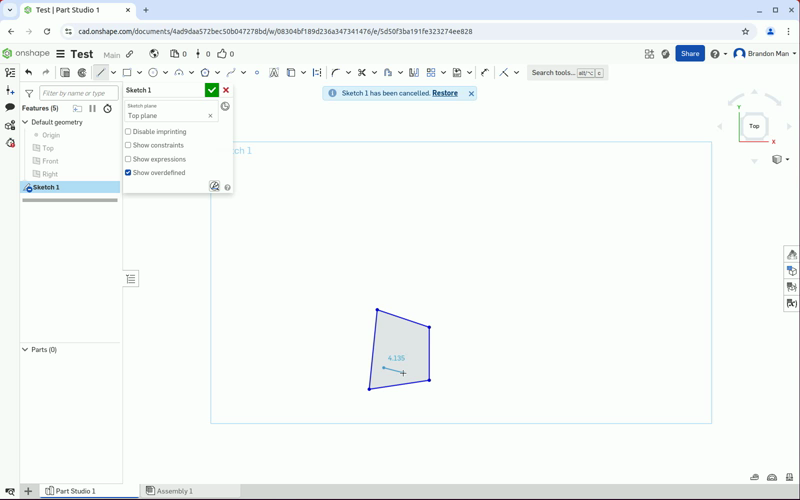
click(403, 372)
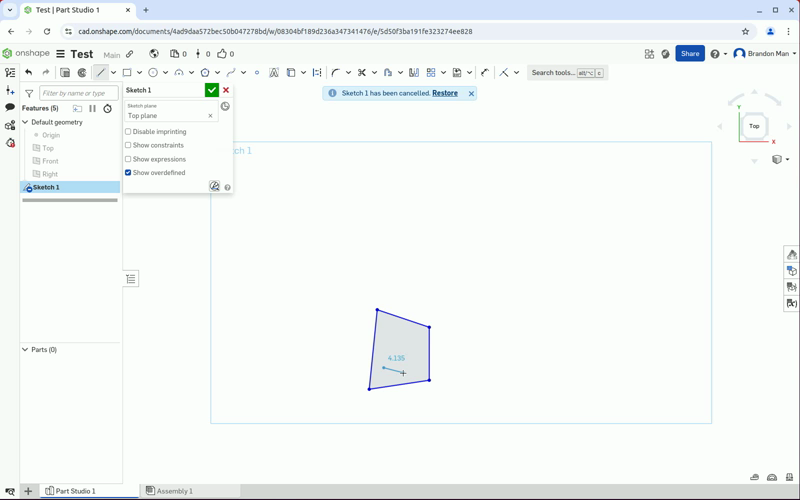
key_up(shift)
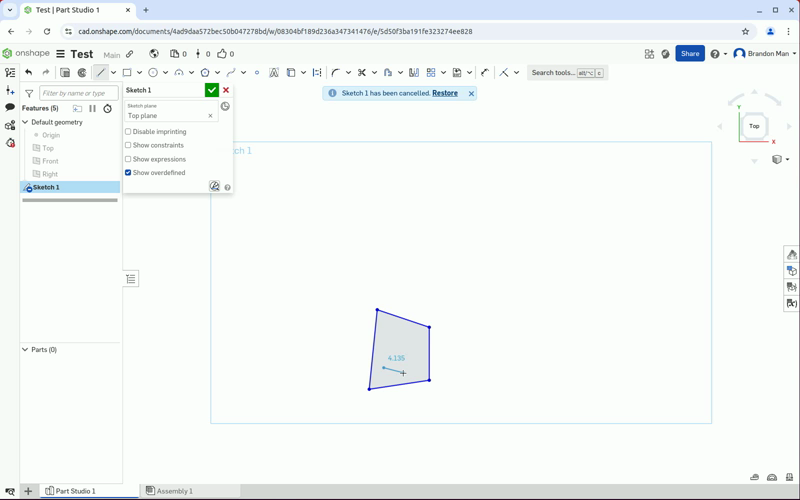
key_down(shift)
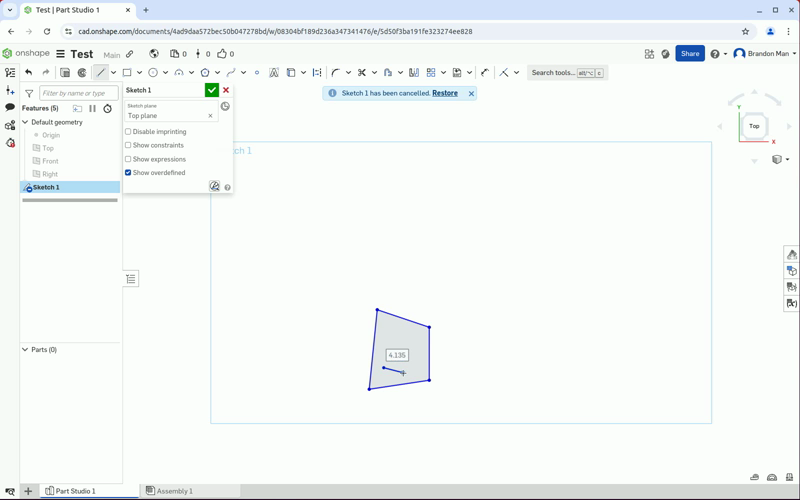
mouse_move(433, 372)
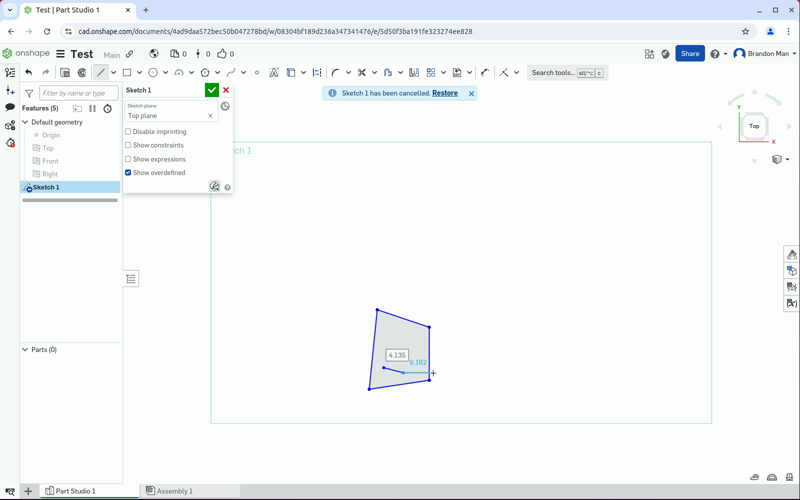
mouse_move(392, 332)
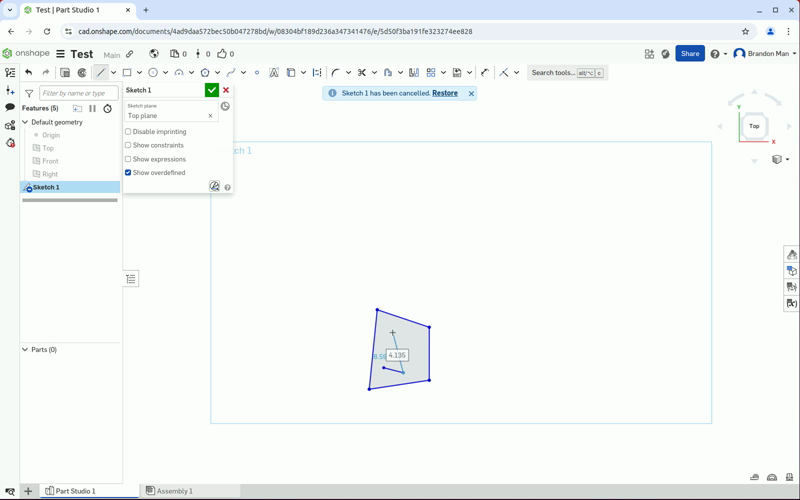
click(392, 332)
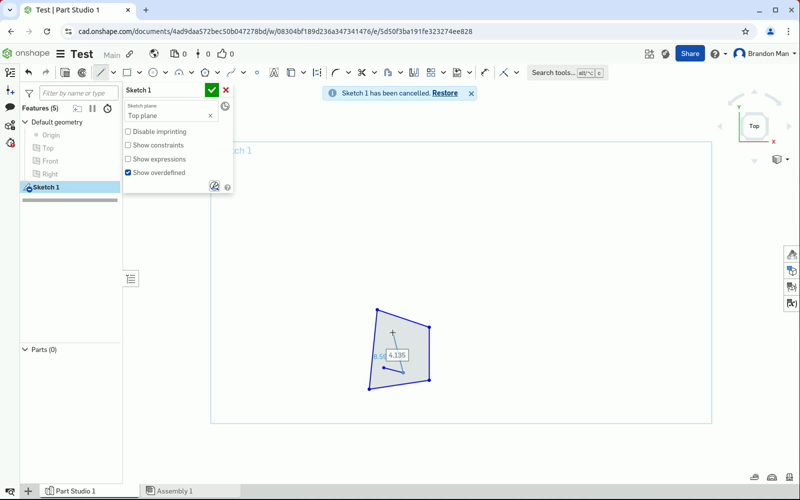
key_up(shift)
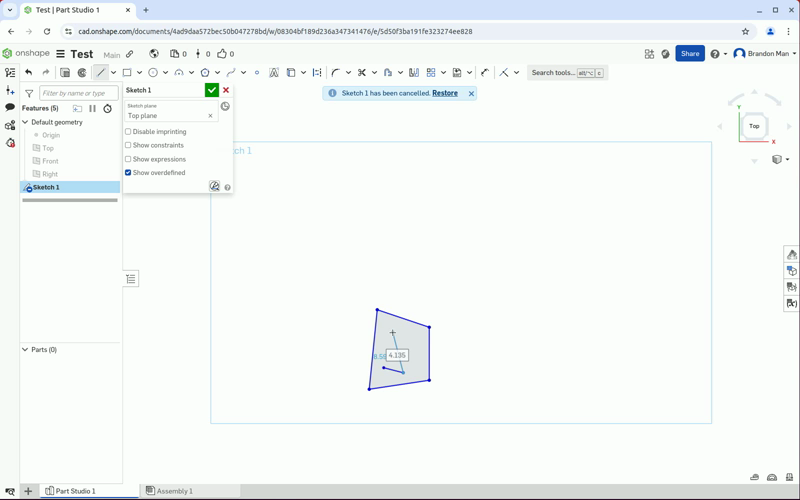
mouse_move(422, 332)
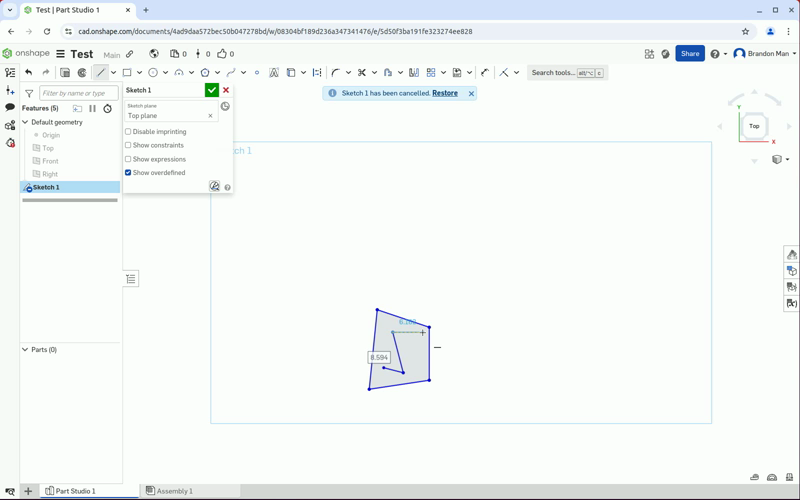
key_down(shift)
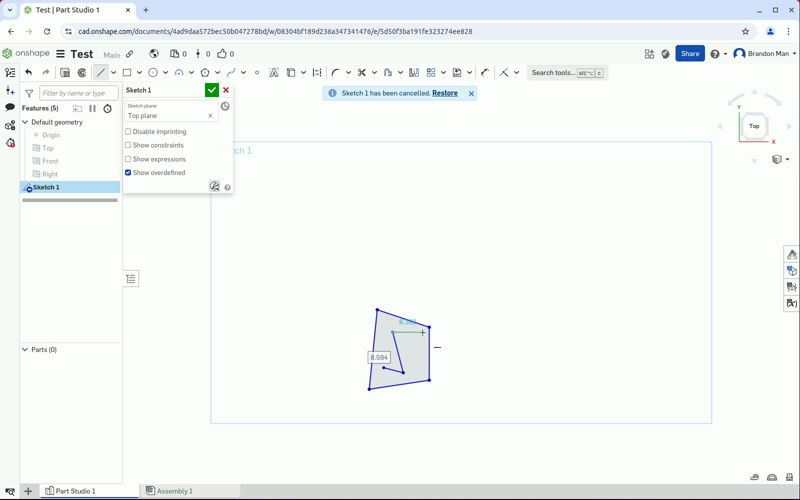
mouse_move(383, 367)
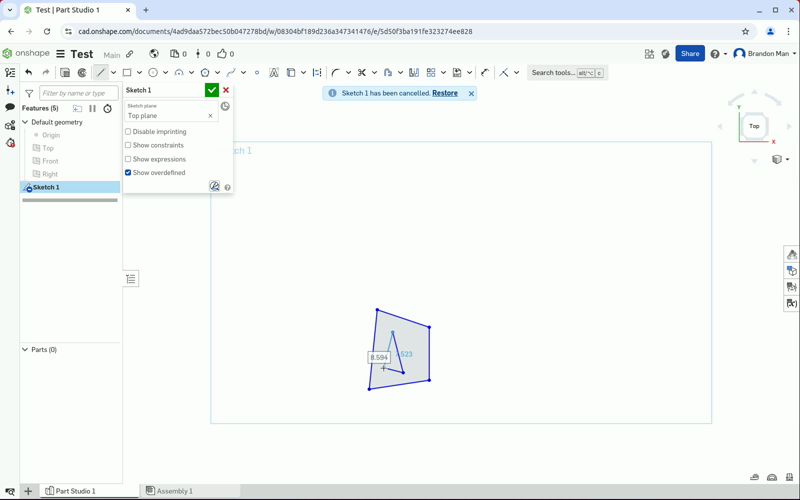
key_up(shift)
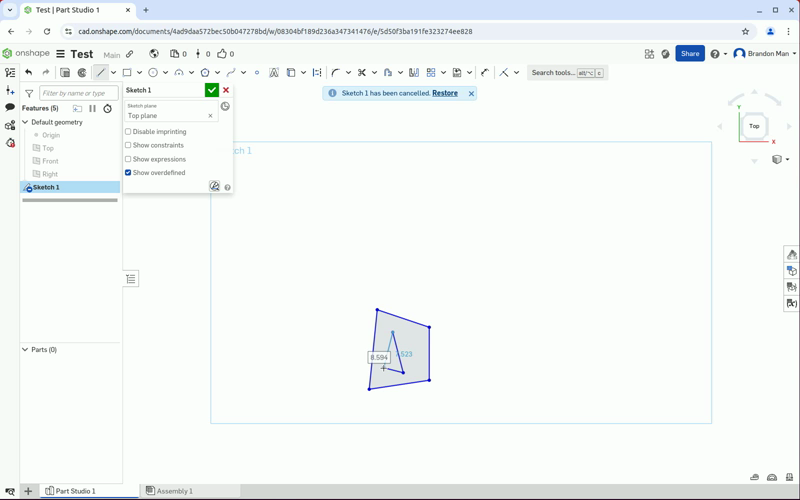
click(383, 367)
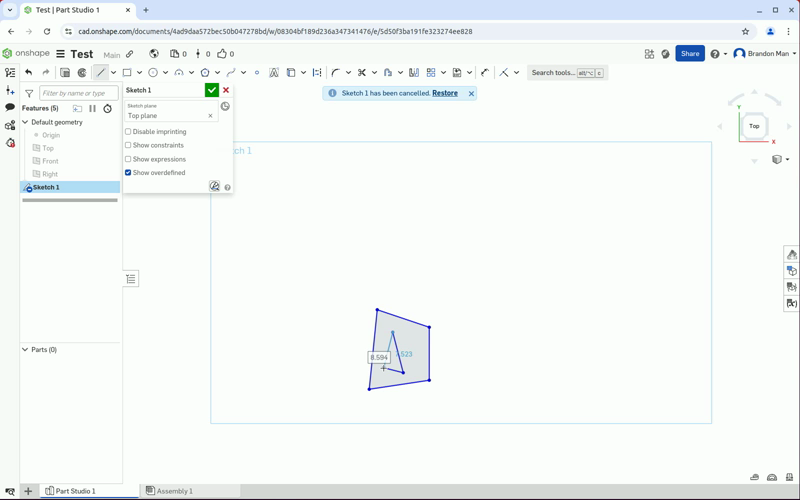
key(esc)
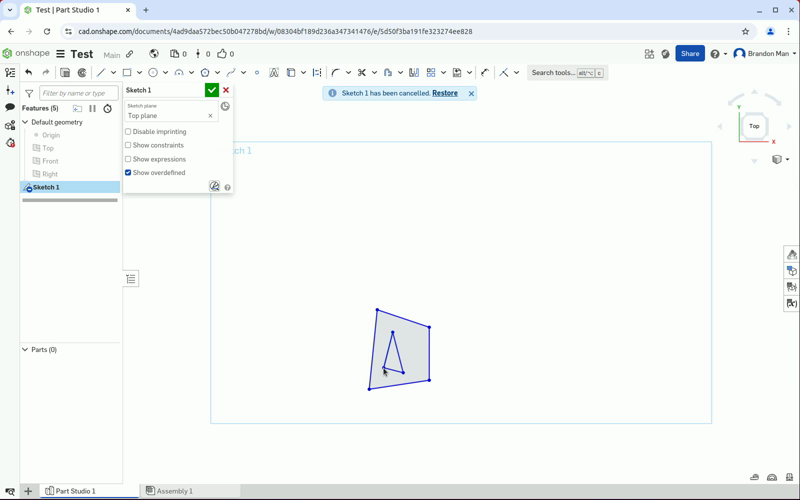
mouse_move(404, 352)
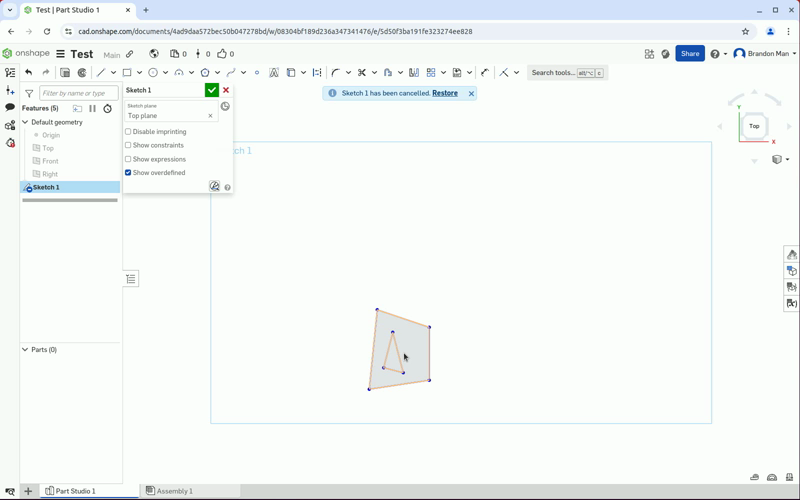
click(404, 352)
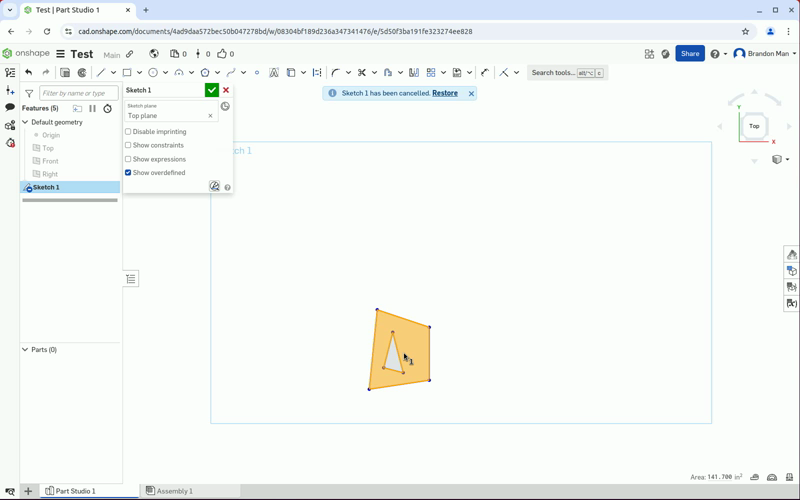
mouse_move(73, 352)
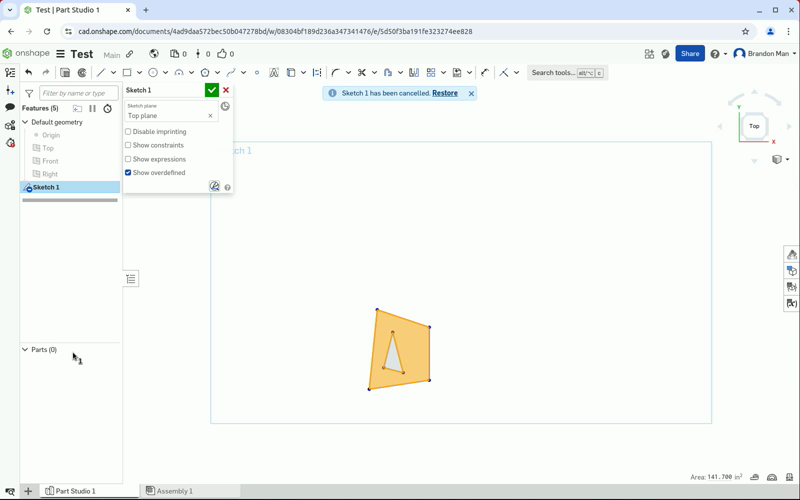
key(shift+y)
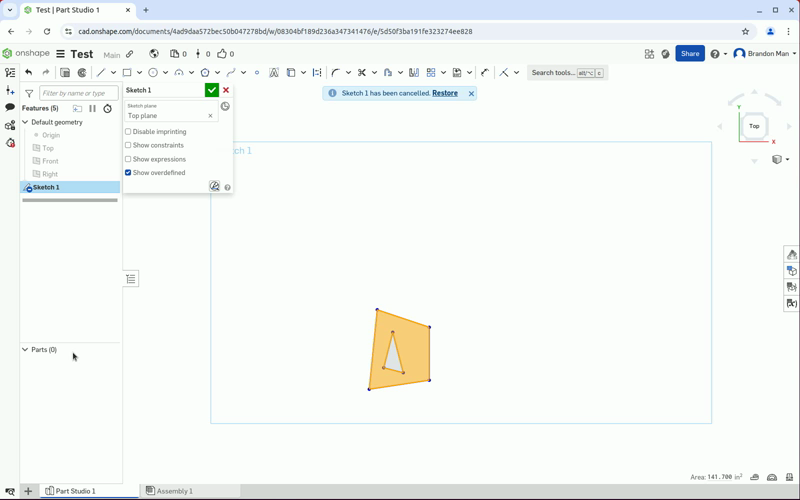
key(shift+e)
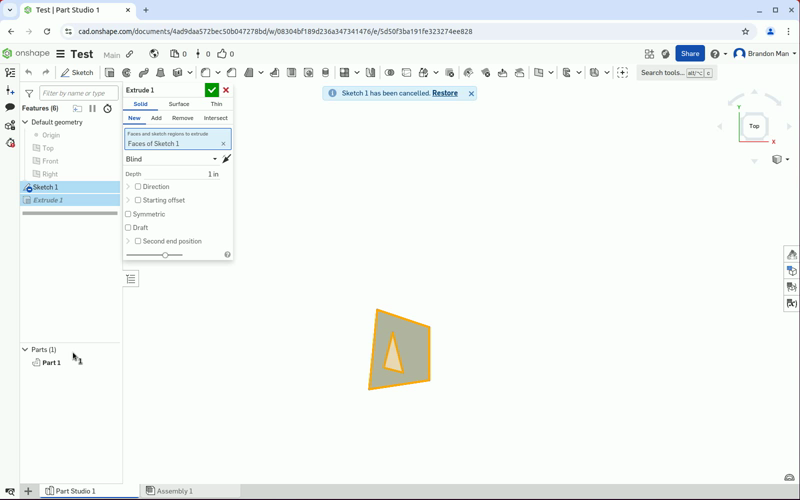
mouse_move(143, 106)
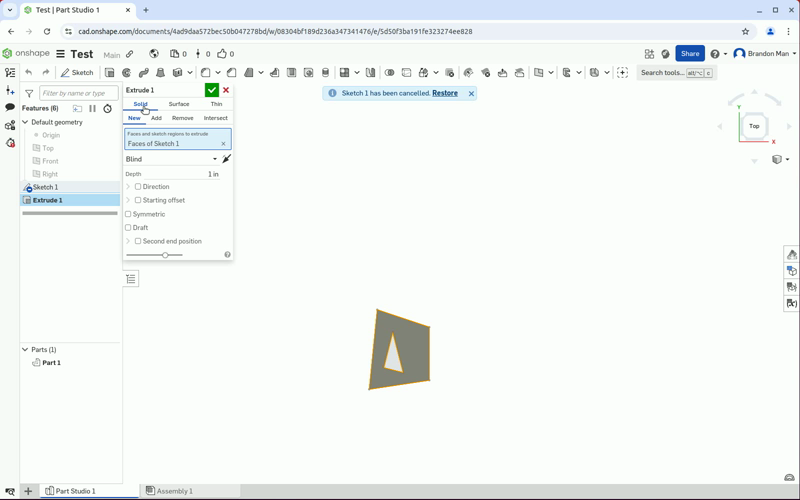
click(143, 106)
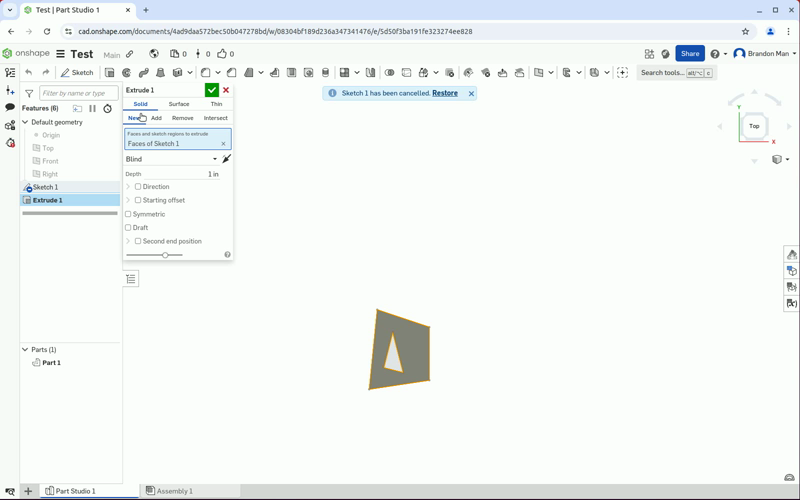
mouse_move(137, 120)
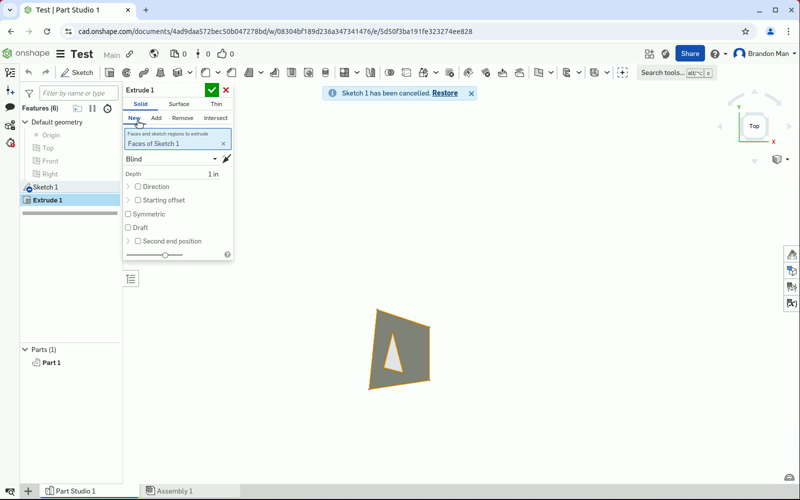
click(137, 120)
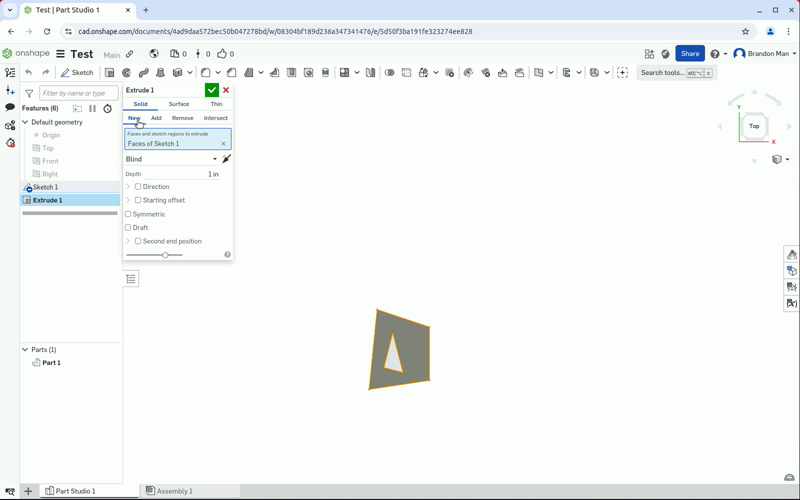
key(tab, 4)
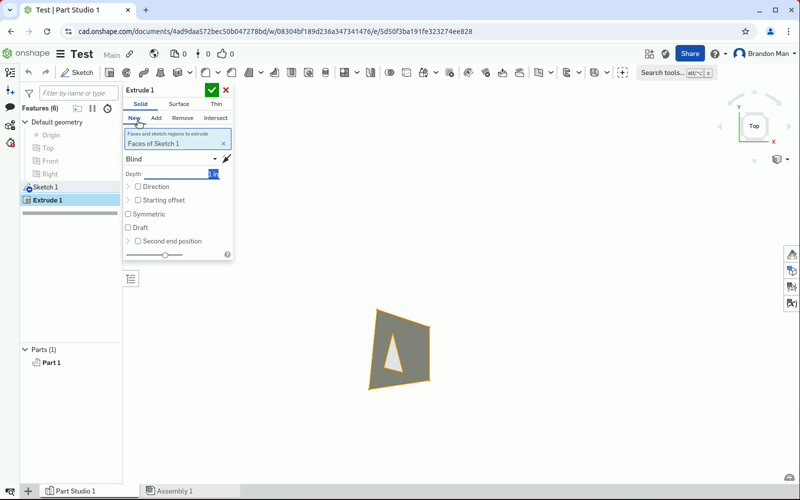
text(7.943)
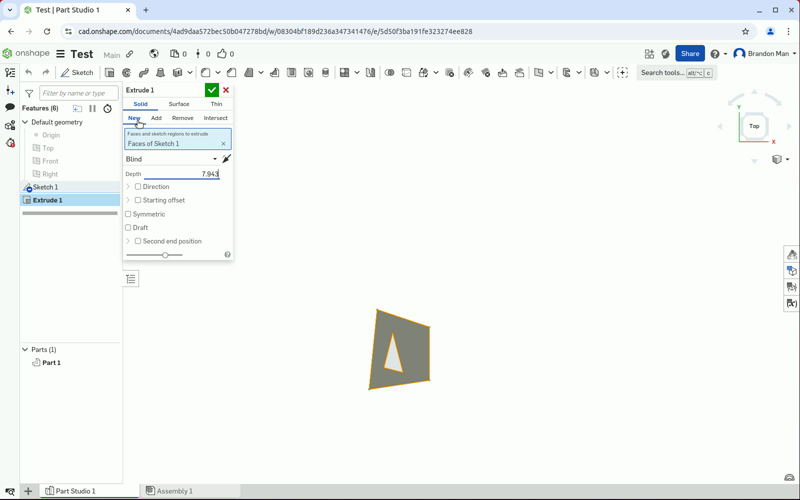
key(enter)
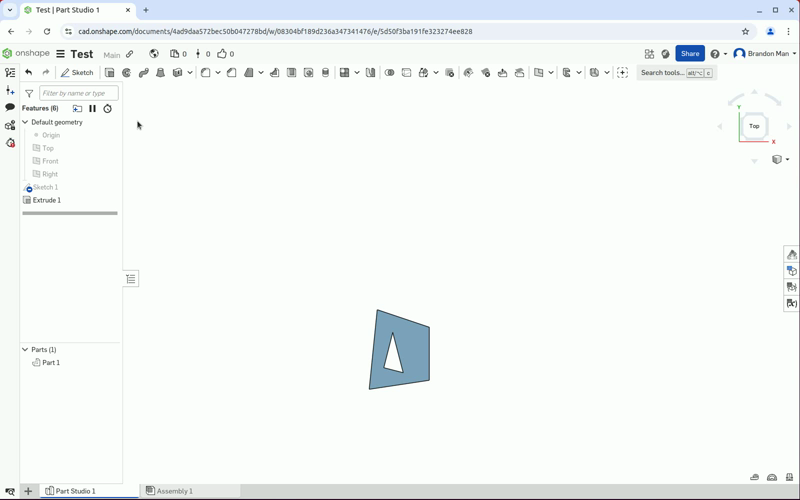
key(shift+h)
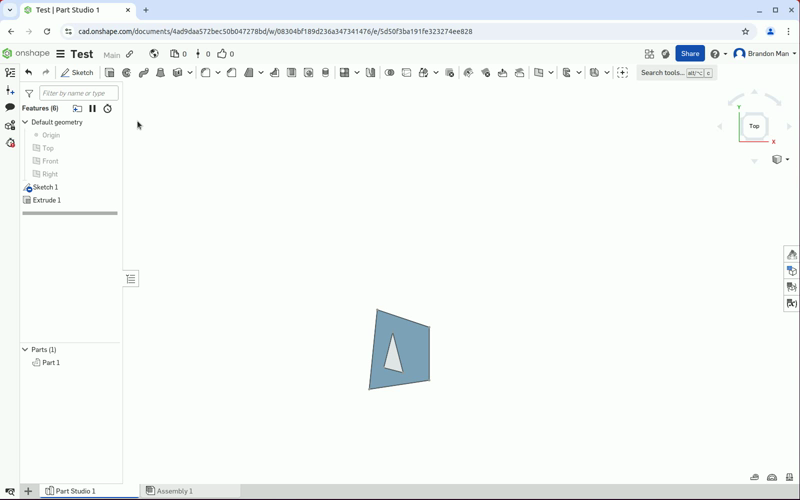
key(shift+h)
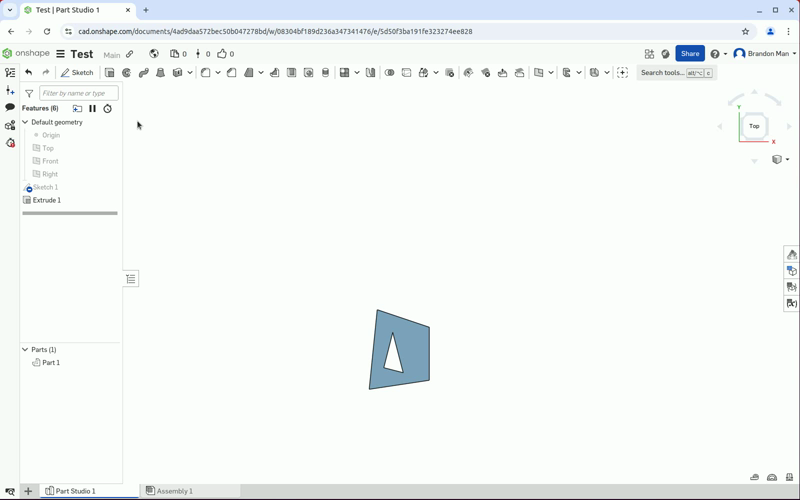
mouse_move(73, 189)
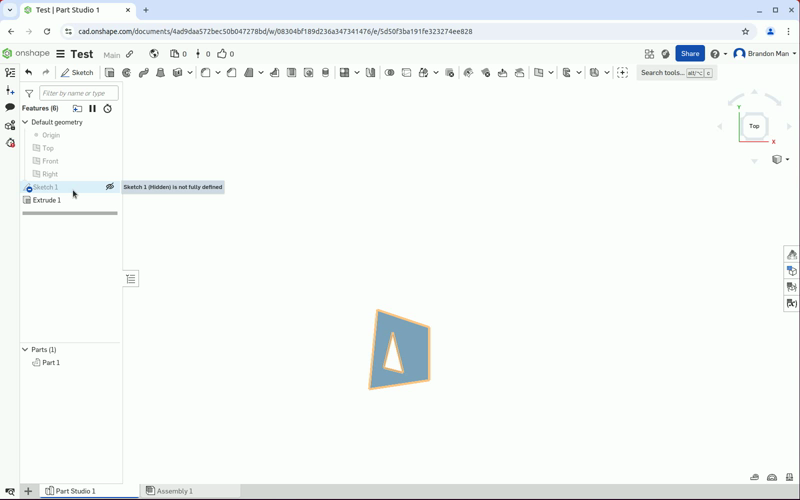
click(73, 189)
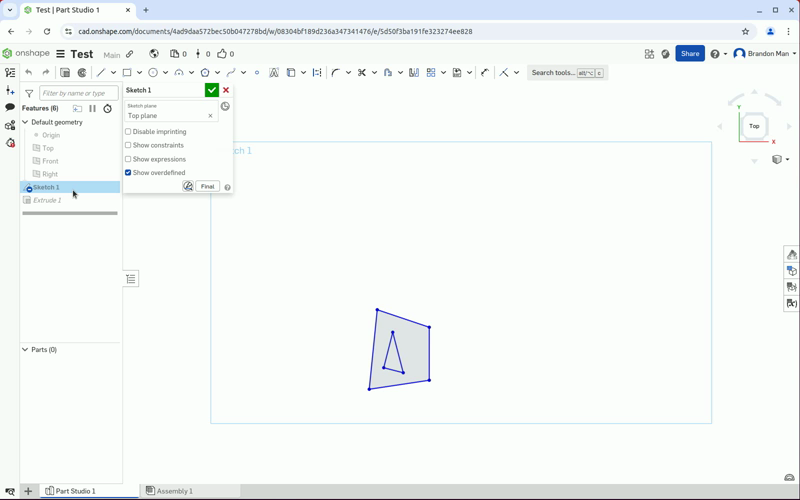
mouse_move(229, 92)
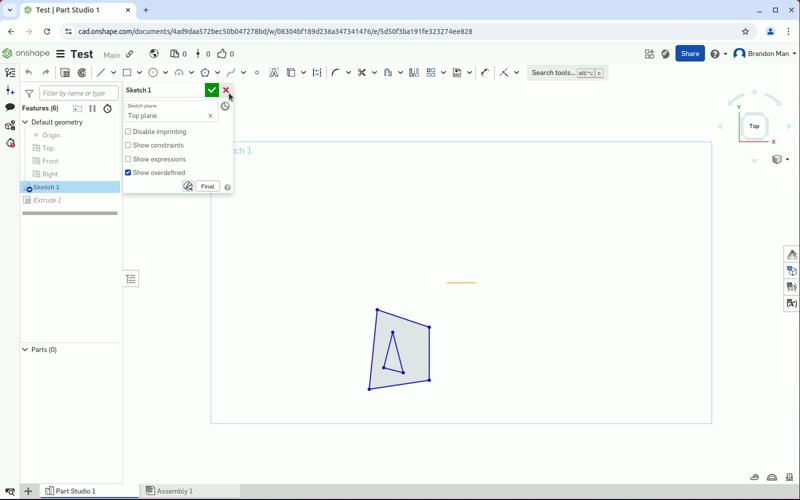
click(229, 92)
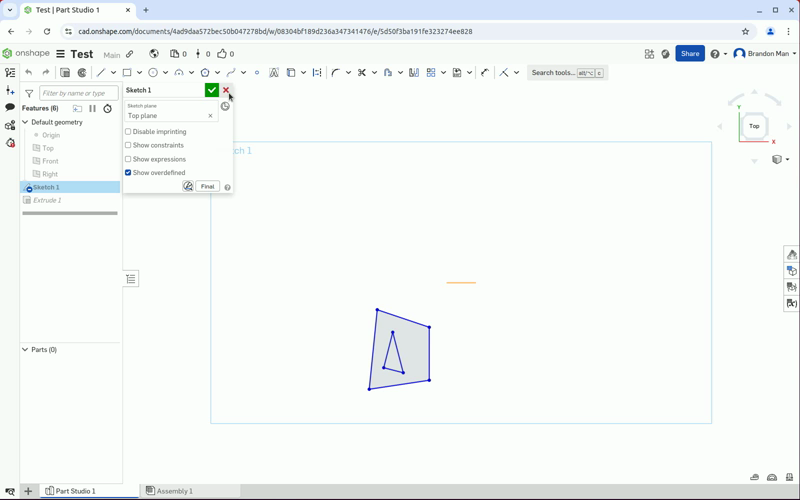
key(shift+s)
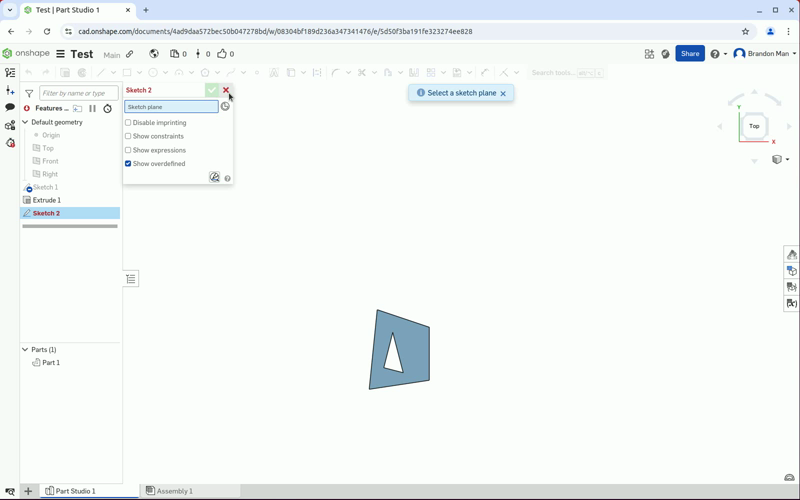
mouse_move(73, 150)
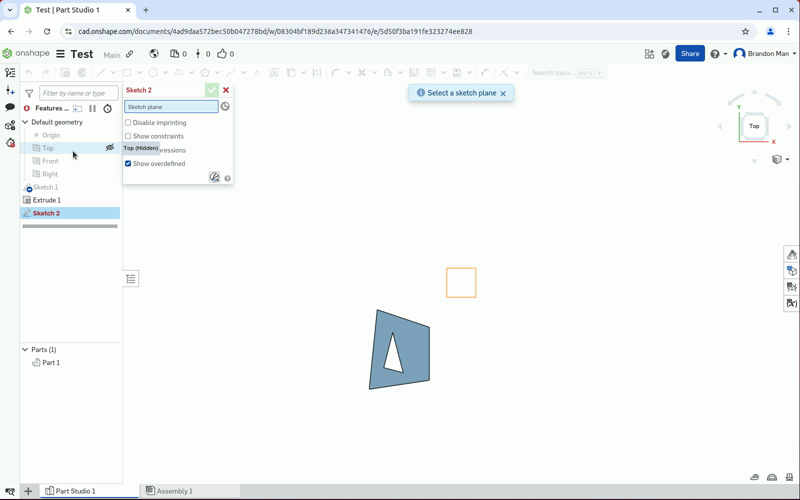
click(73, 150)
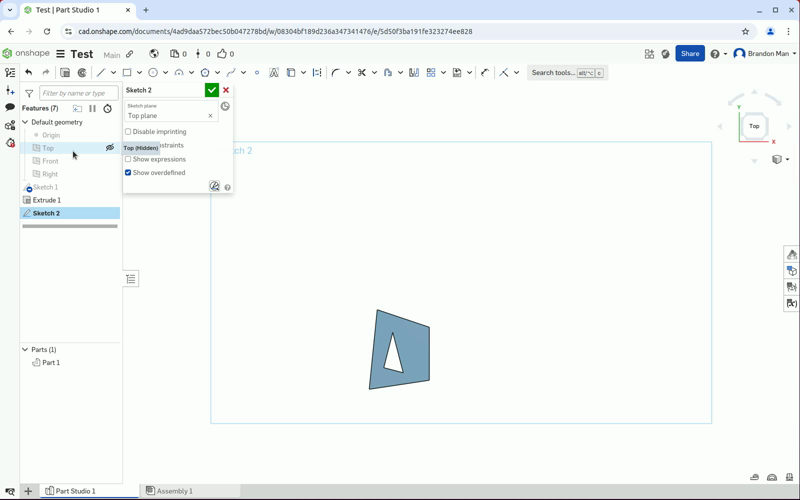
mouse_move(73, 352)
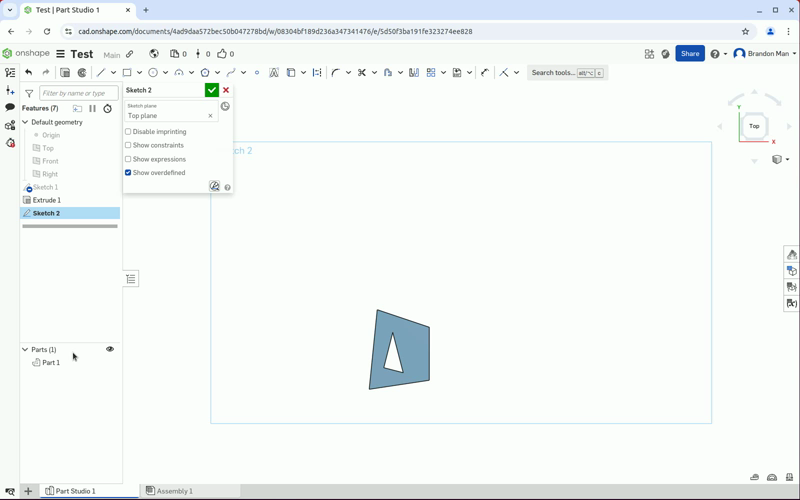
key(y)
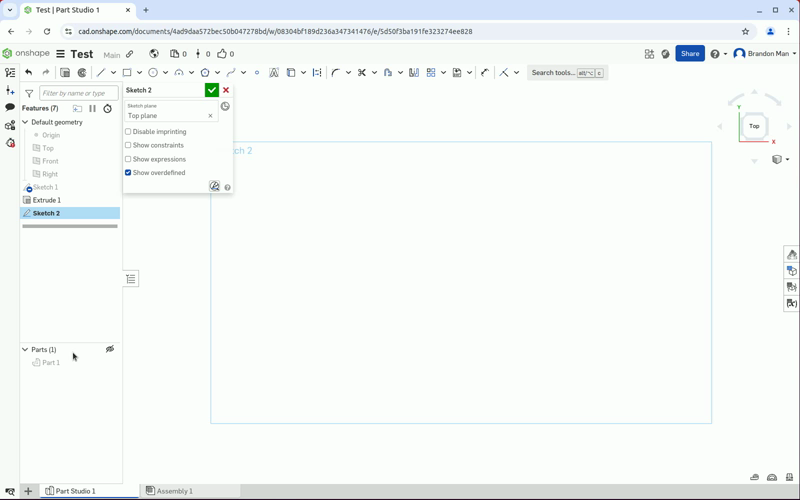
key(c)
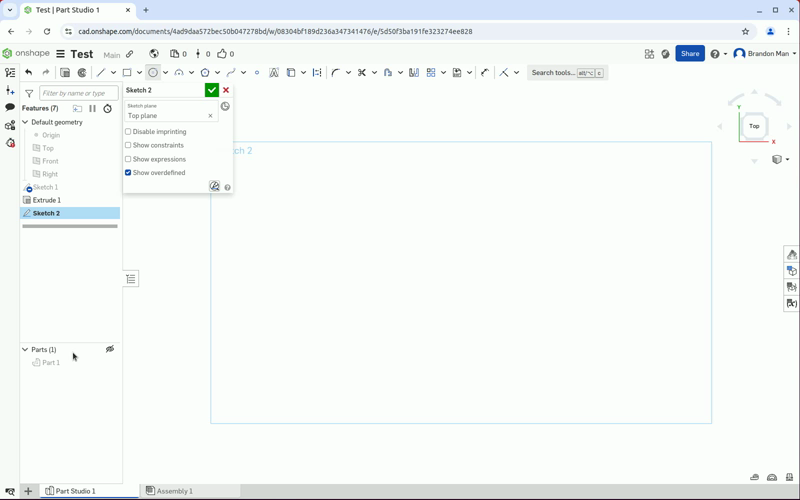
key_down(shift)
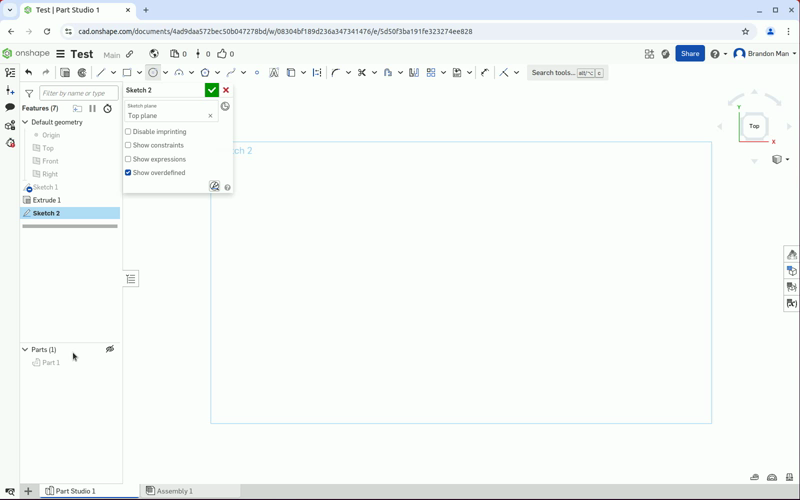
mouse_move(365, 201)
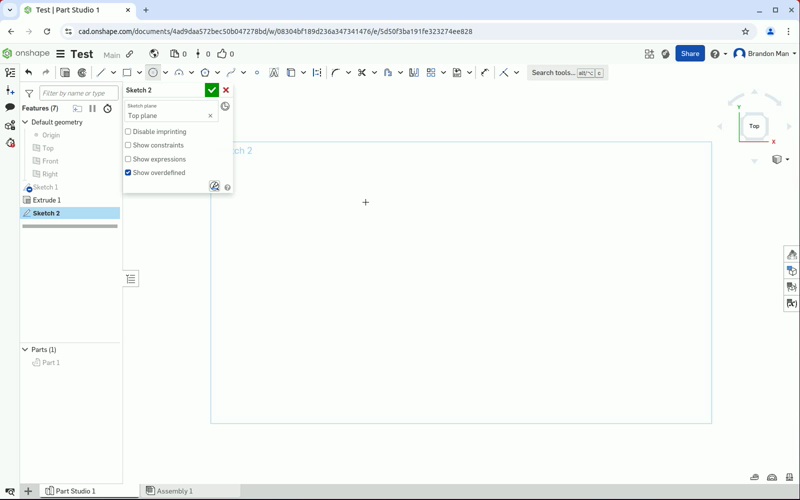
click(365, 201)
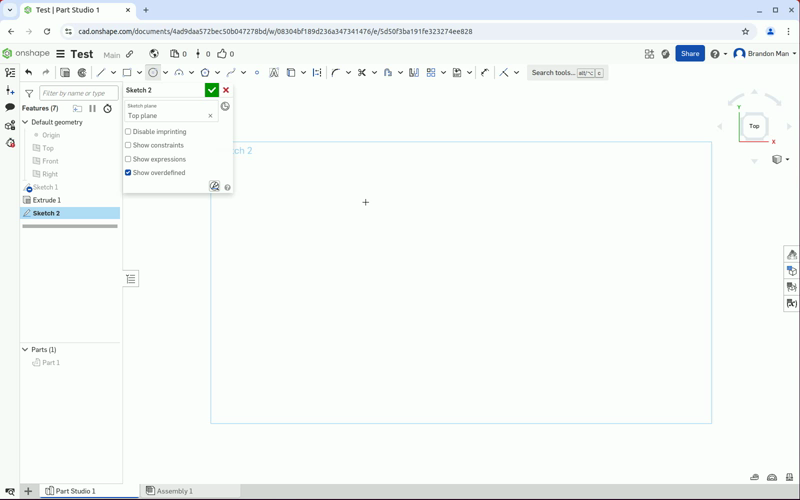
key_up(shift)
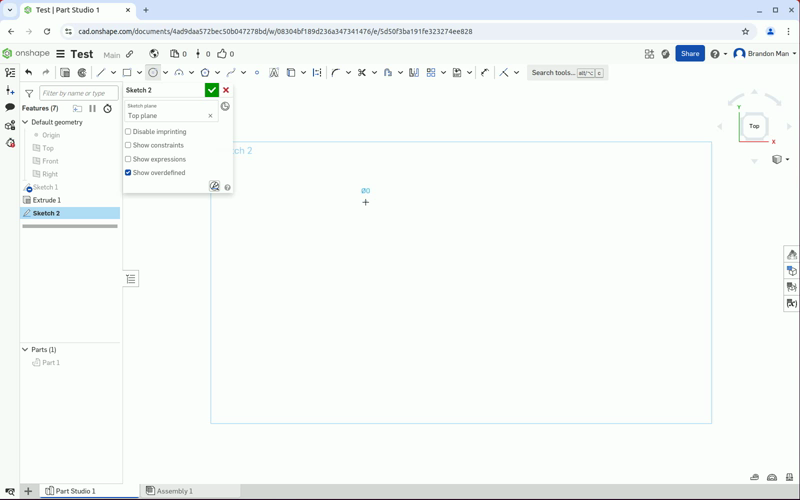
mouse_move(383, 201)
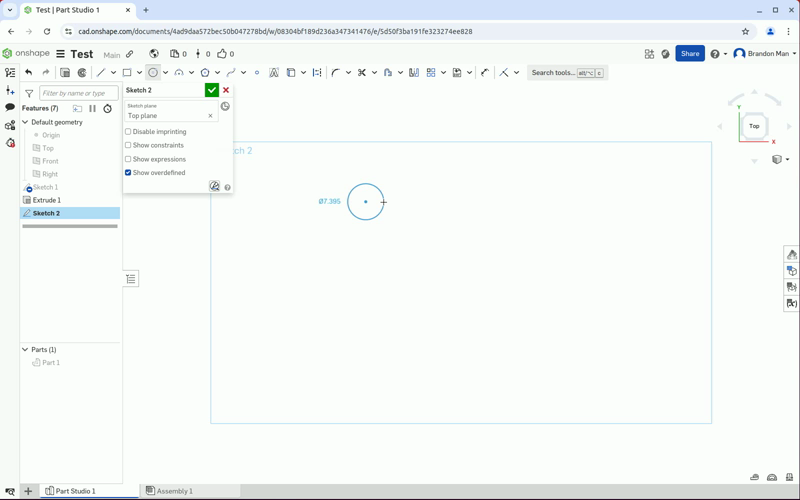
click(383, 201)
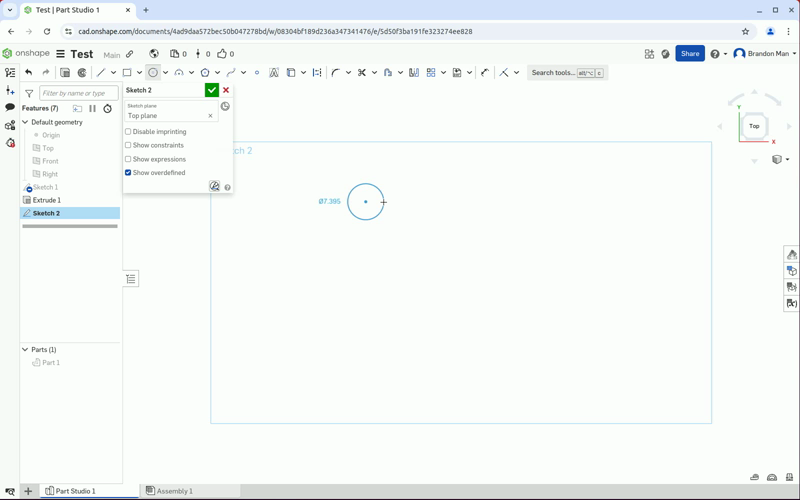
key(esc)
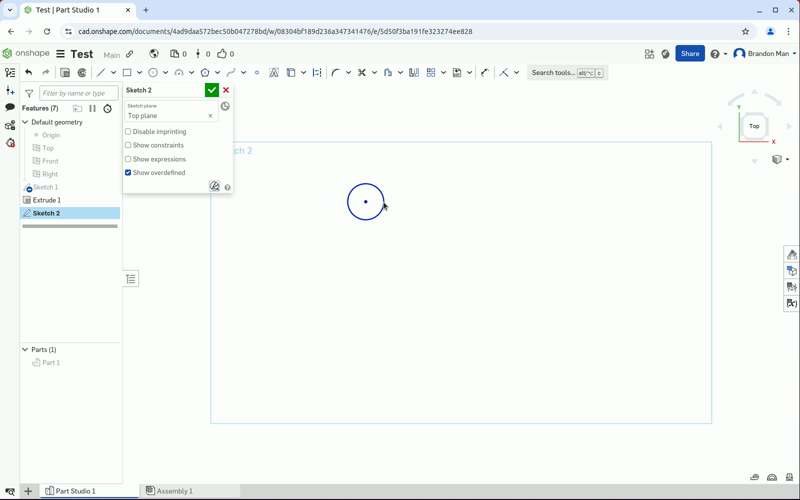
mouse_move(371, 196)
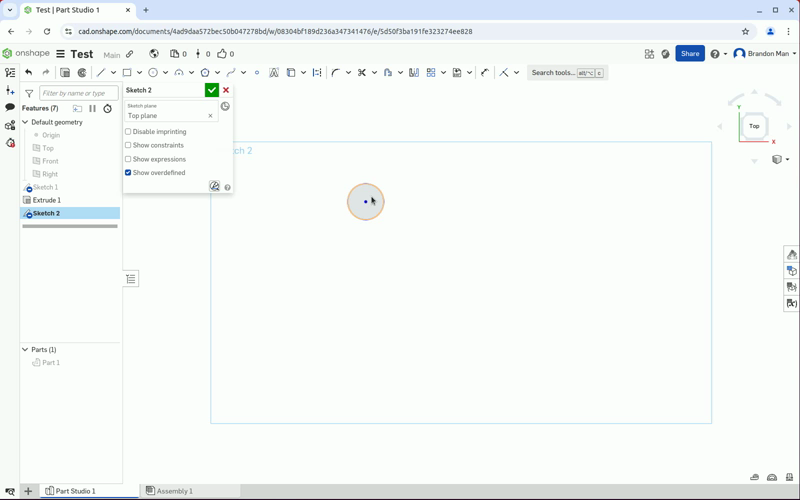
scroll(6)
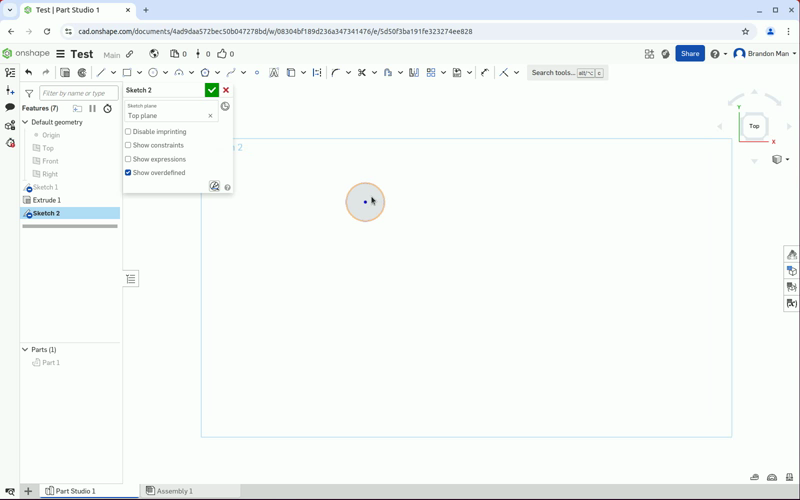
scroll(6)
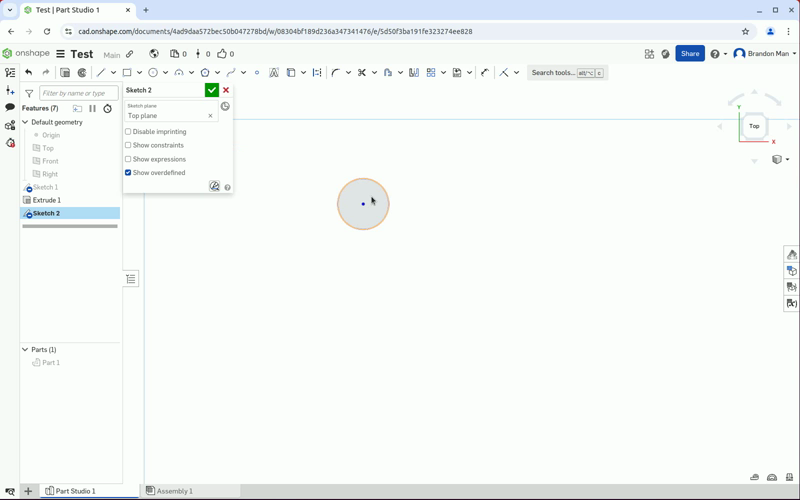
scroll(6)
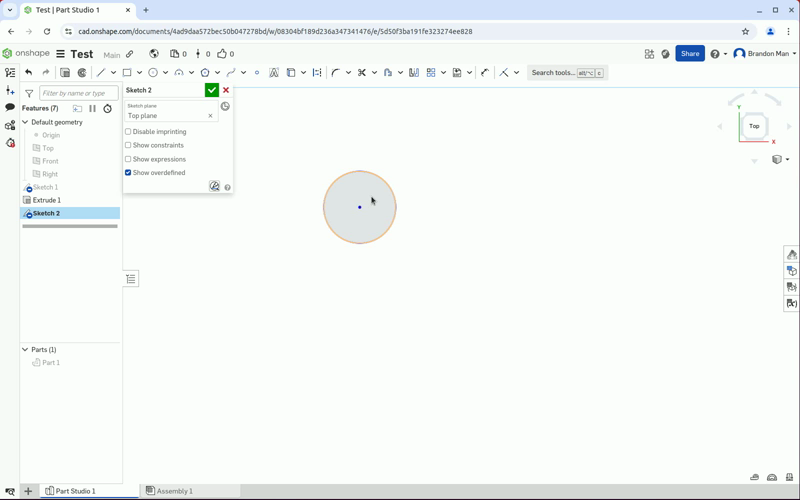
scroll(6)
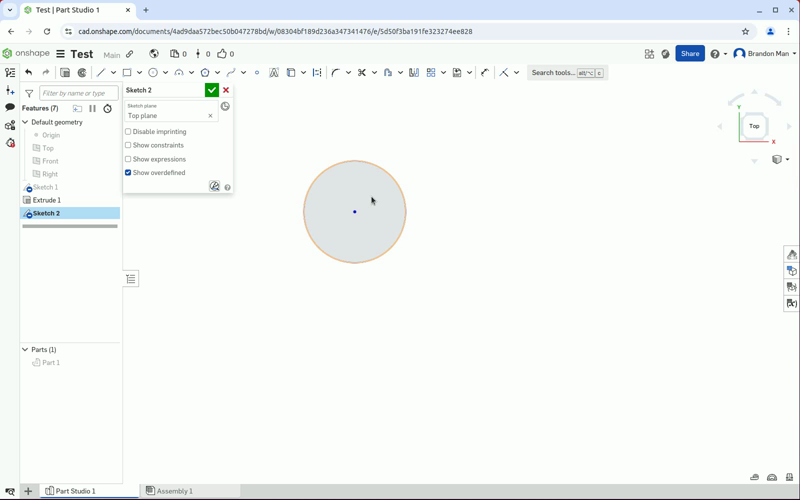
scroll(6)
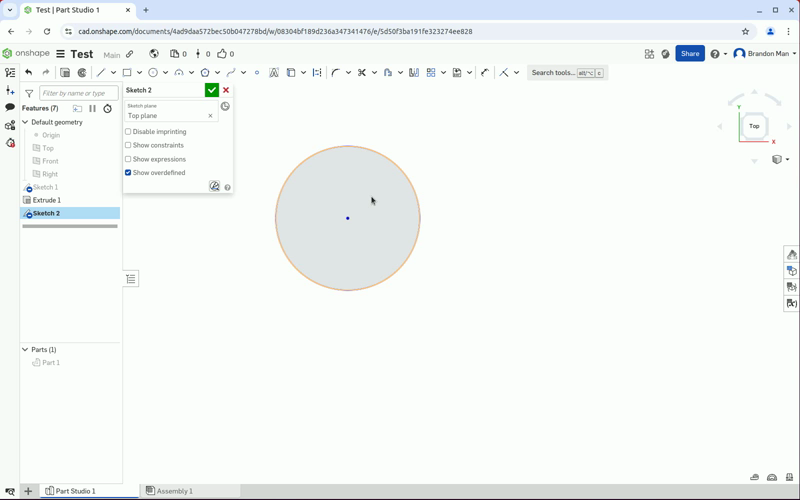
scroll(6)
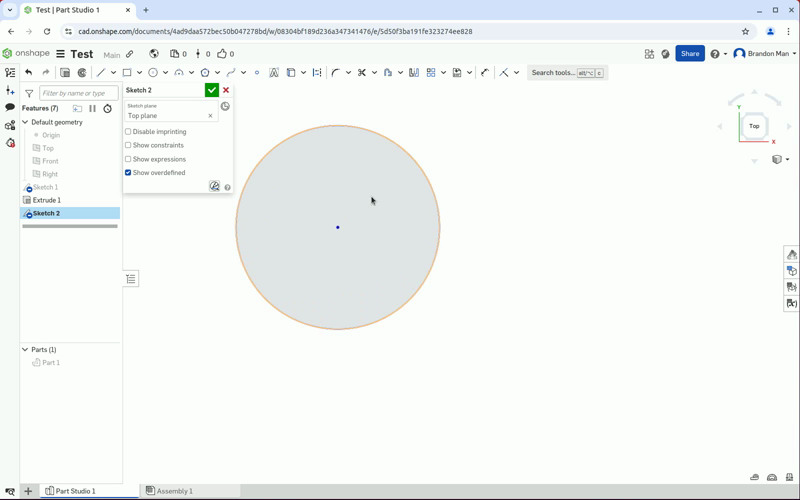
scroll(6)
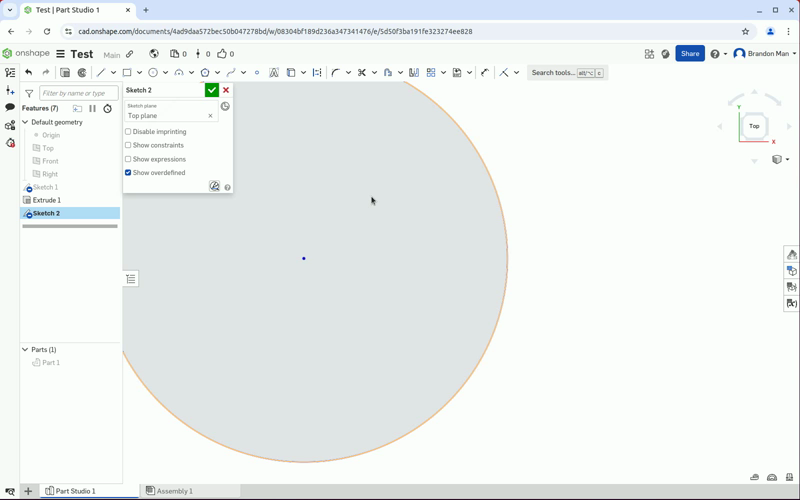
click(371, 196)
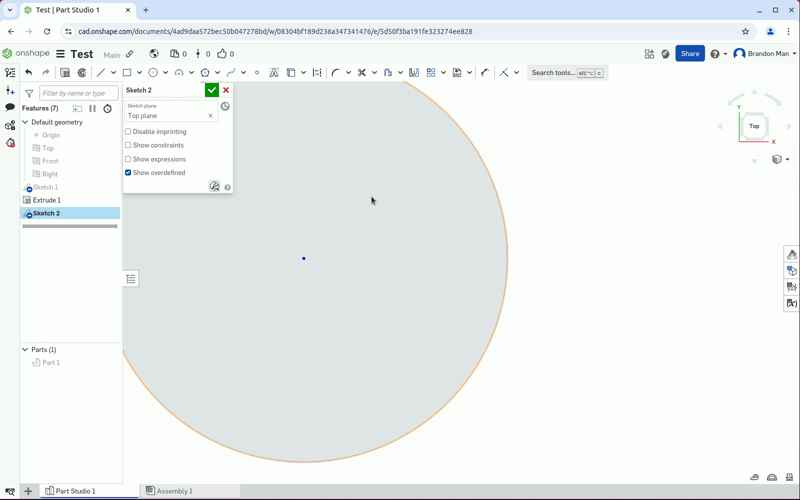
scroll(-6)
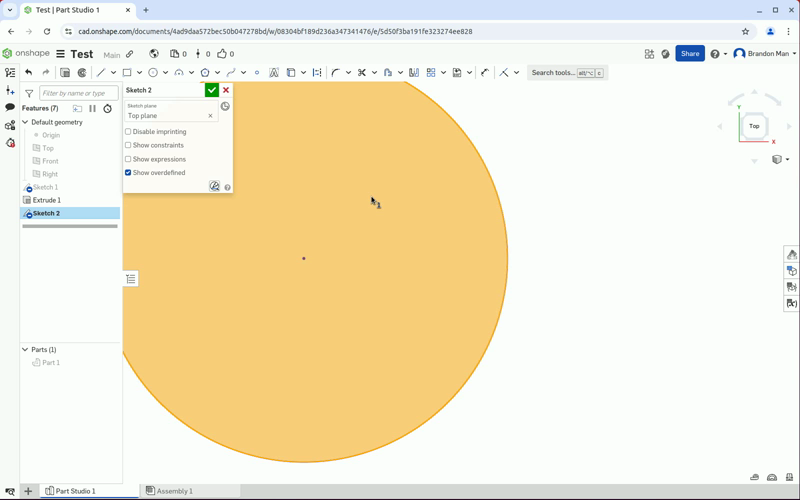
scroll(-6)
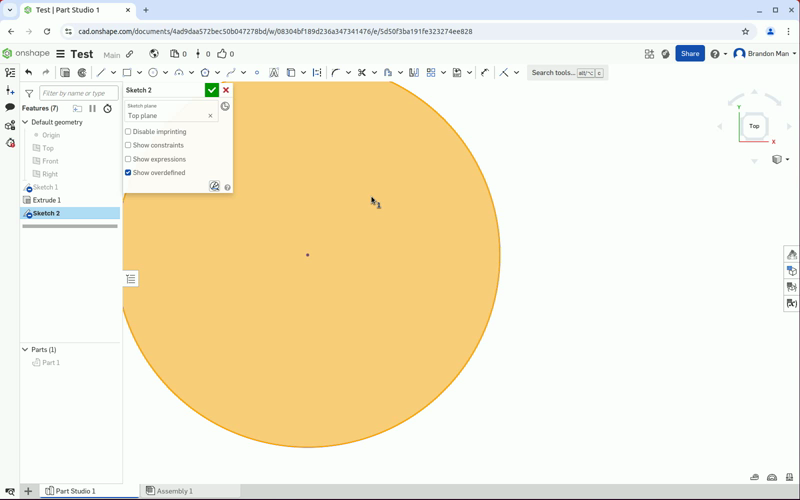
scroll(-6)
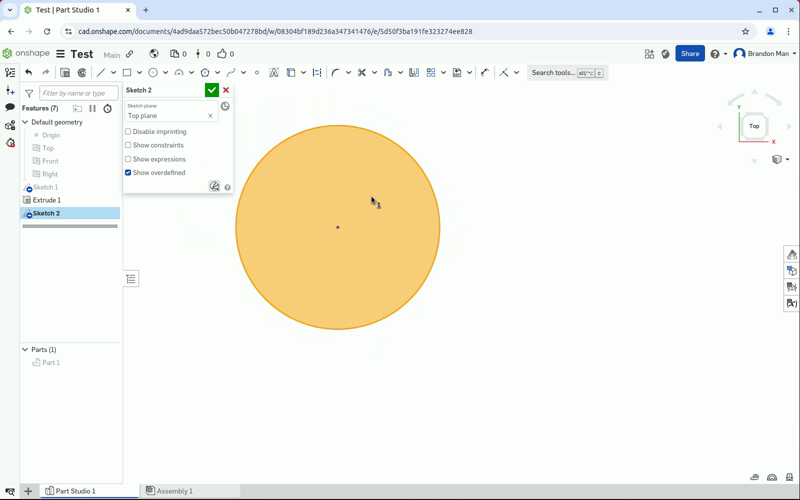
scroll(-6)
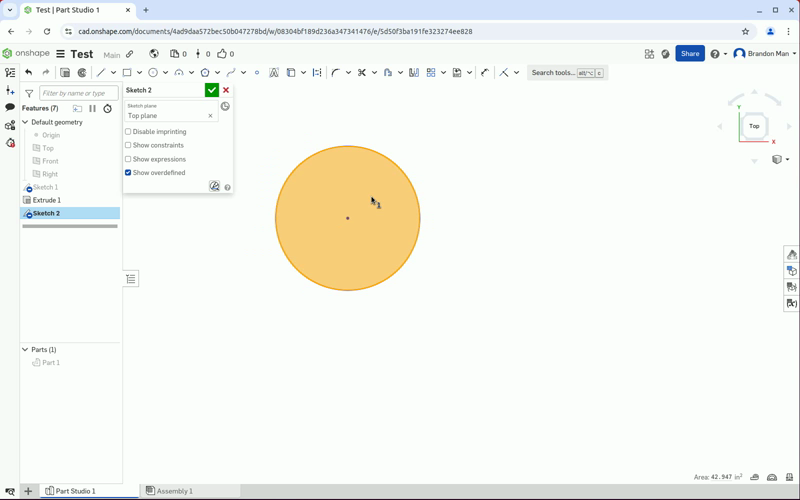
scroll(-6)
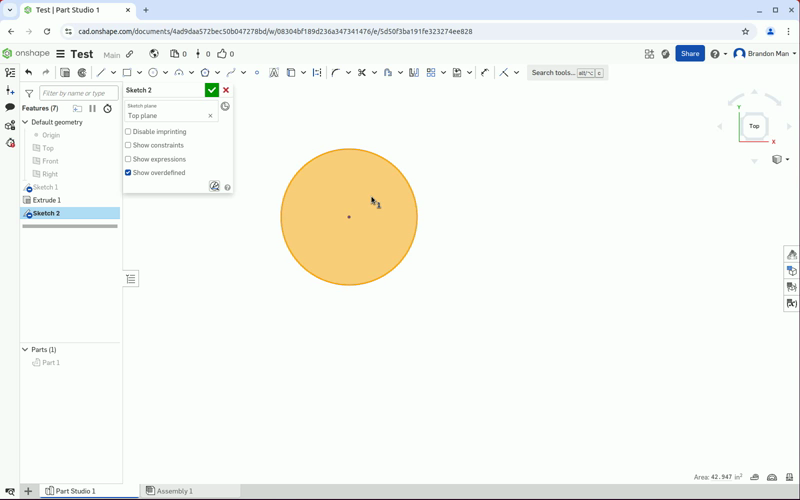
scroll(-6)
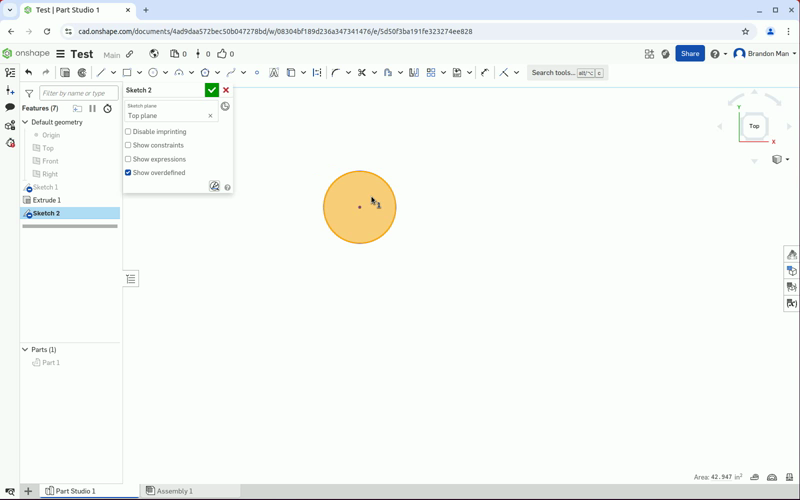
scroll(-6)
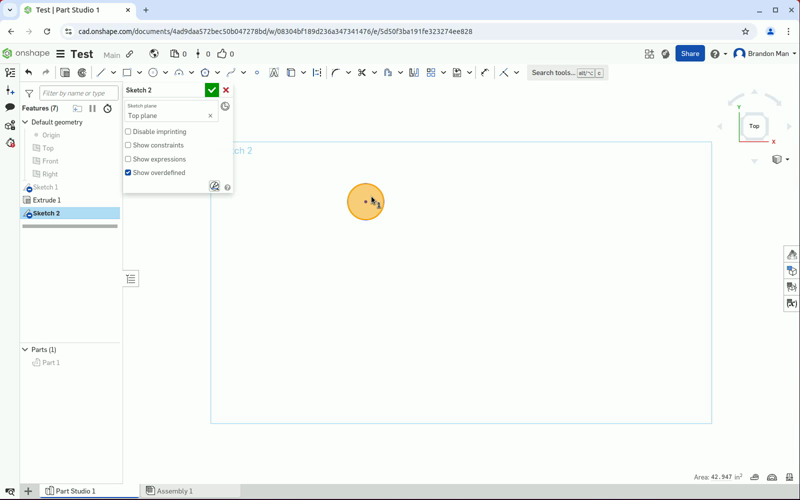
mouse_move(73, 352)
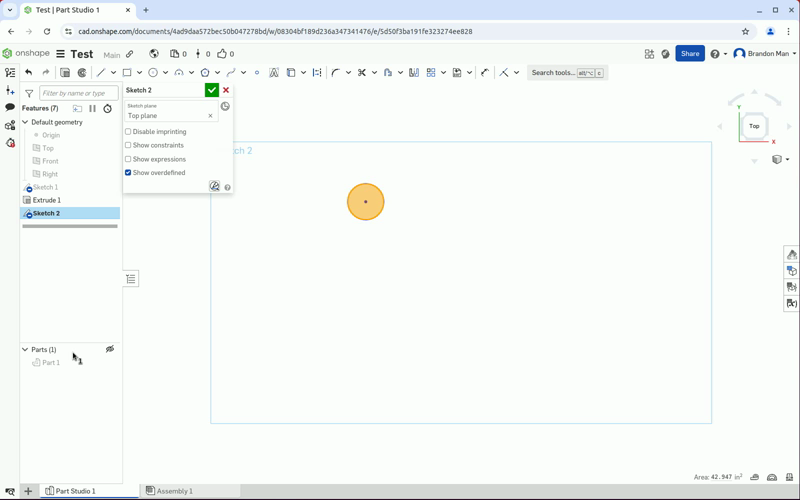
key(shift+y)
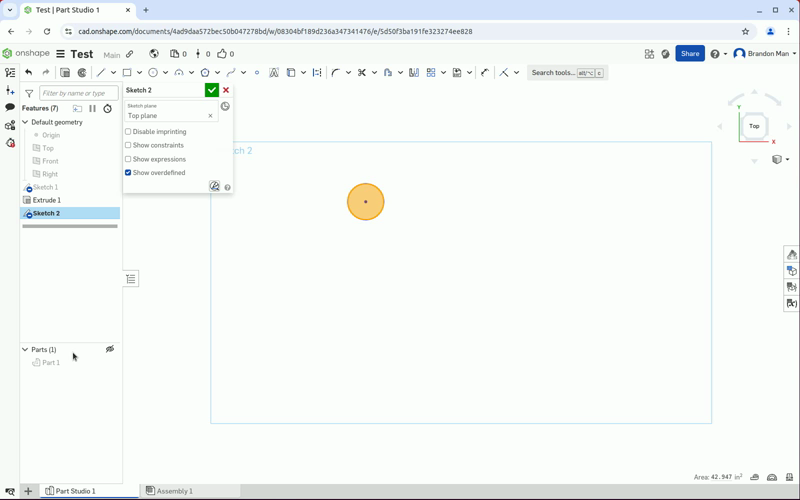
key(shift+e)
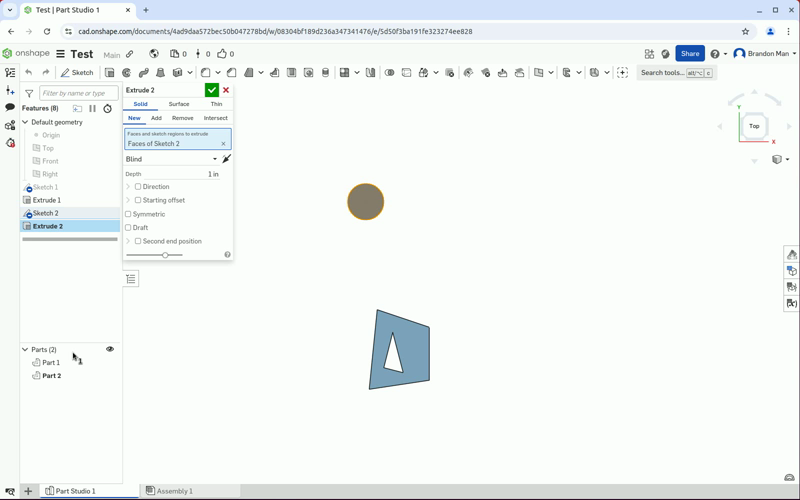
mouse_move(143, 106)
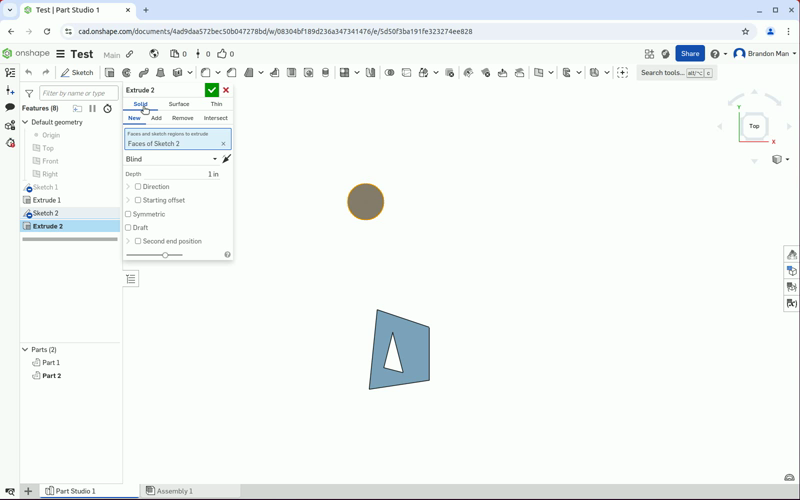
click(143, 106)
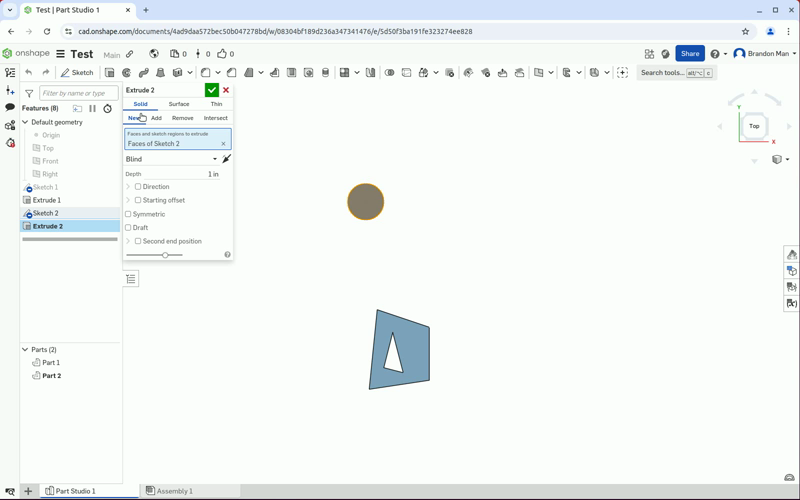
mouse_move(137, 120)
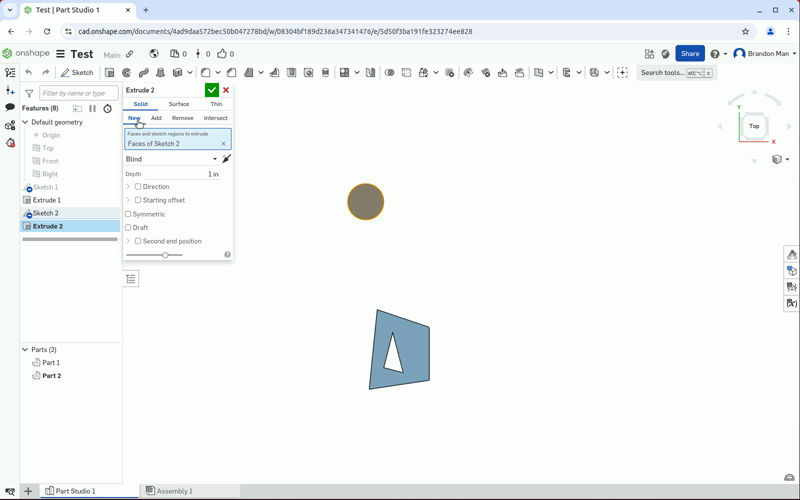
click(137, 120)
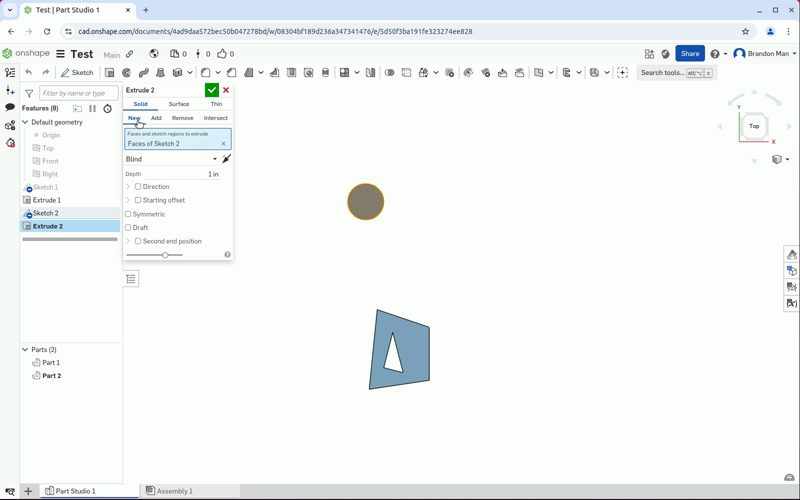
key(tab, 4)
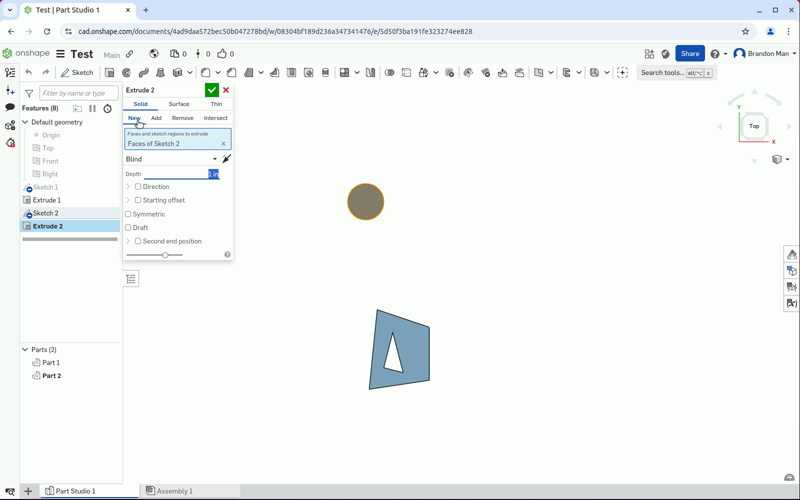
text(7.943)
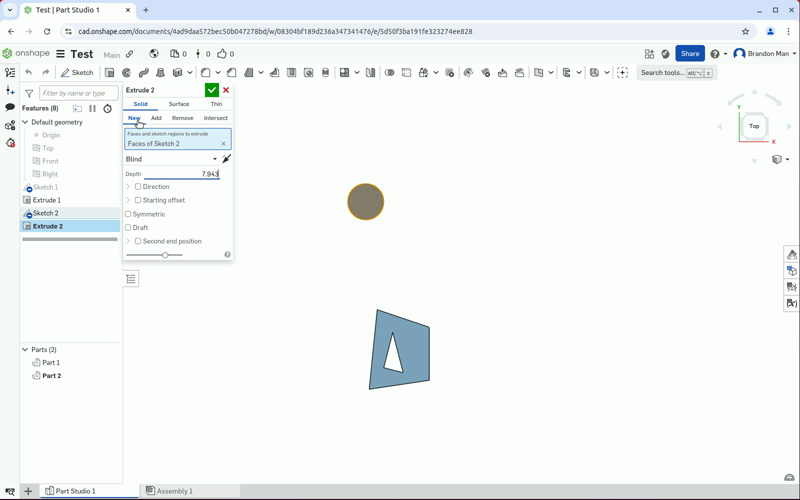
key(enter)
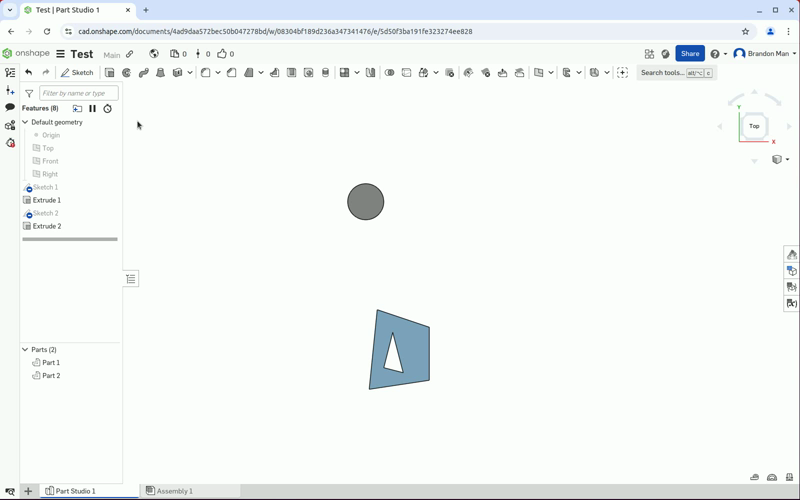
key(shift+h)
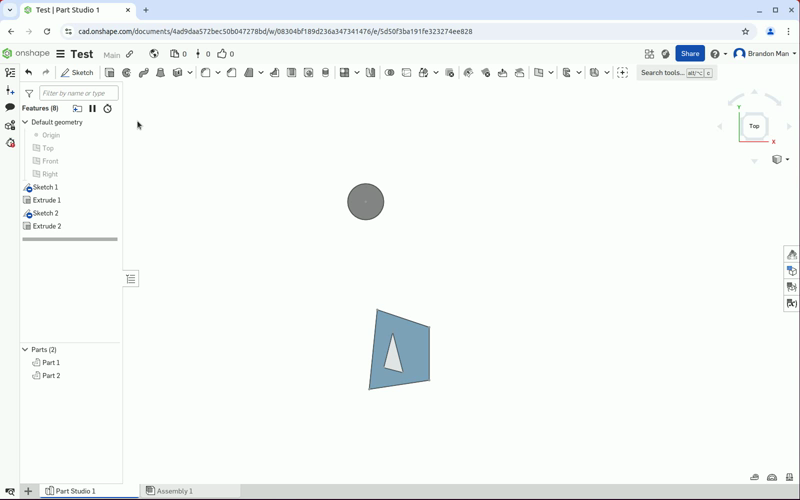
key(shift+h)
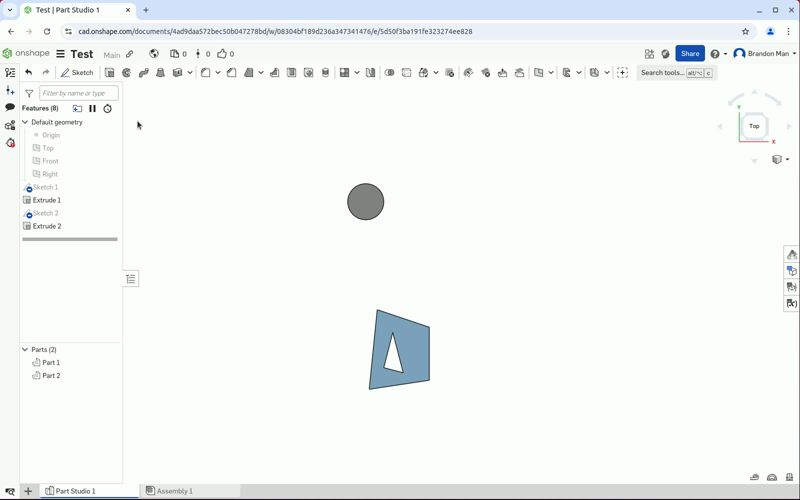
mouse_move(73, 189)
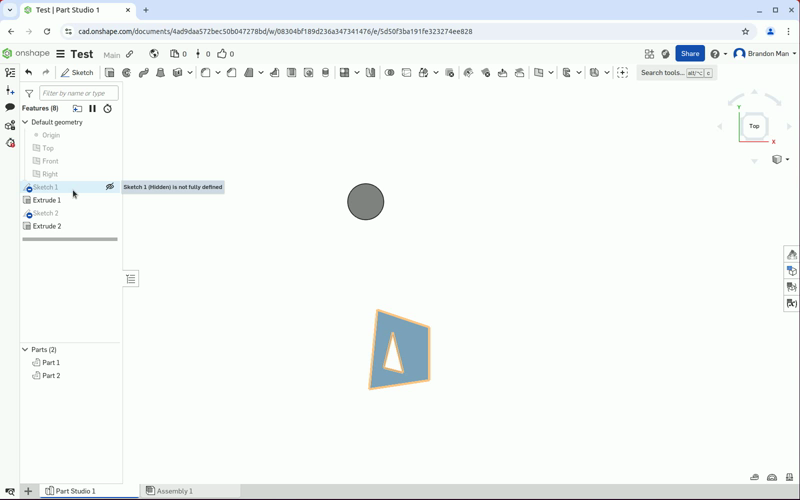
click(73, 189)
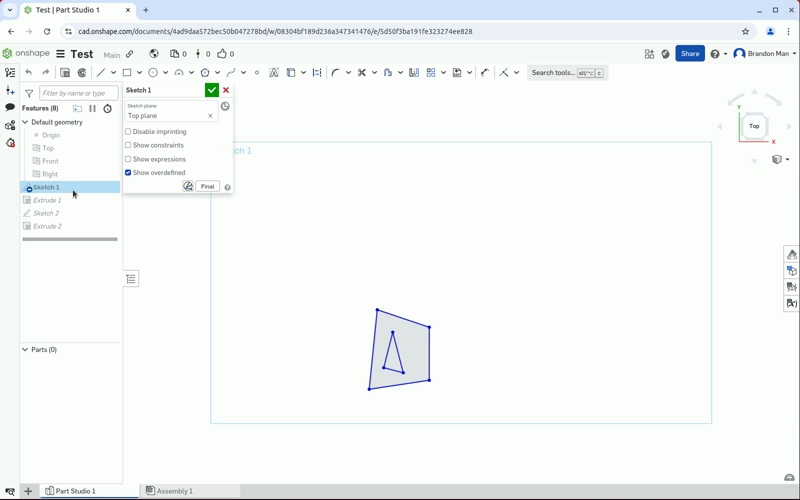
mouse_move(229, 92)
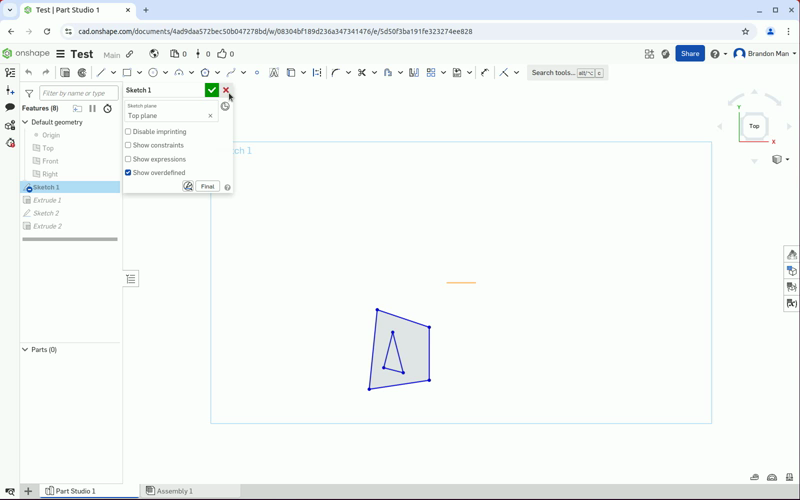
click(229, 92)
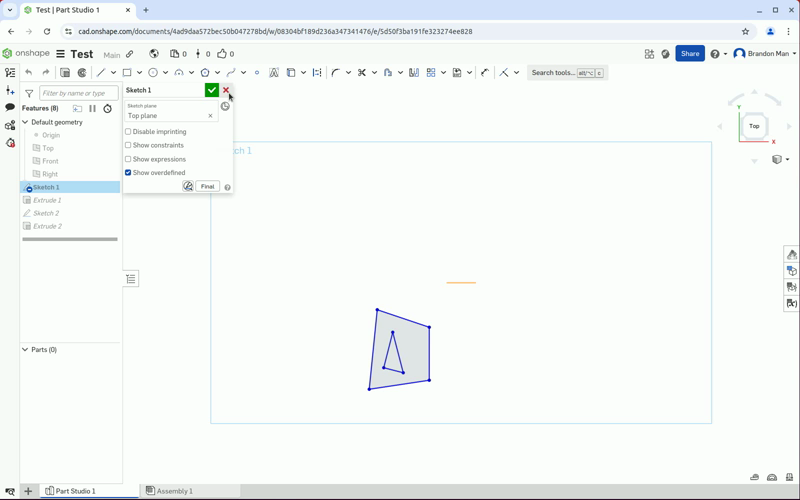
key(shift+s)
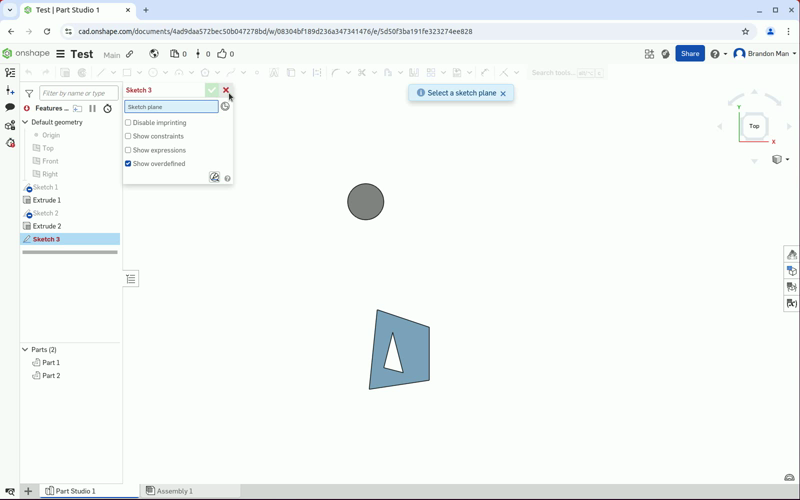
mouse_move(73, 150)
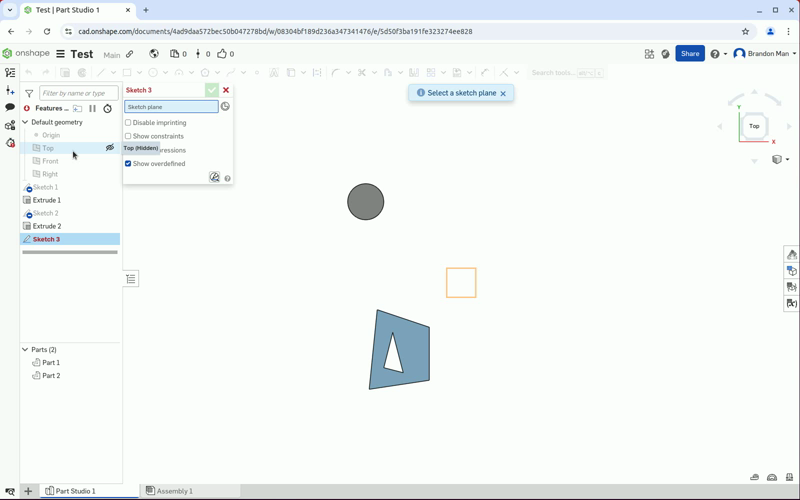
click(73, 150)
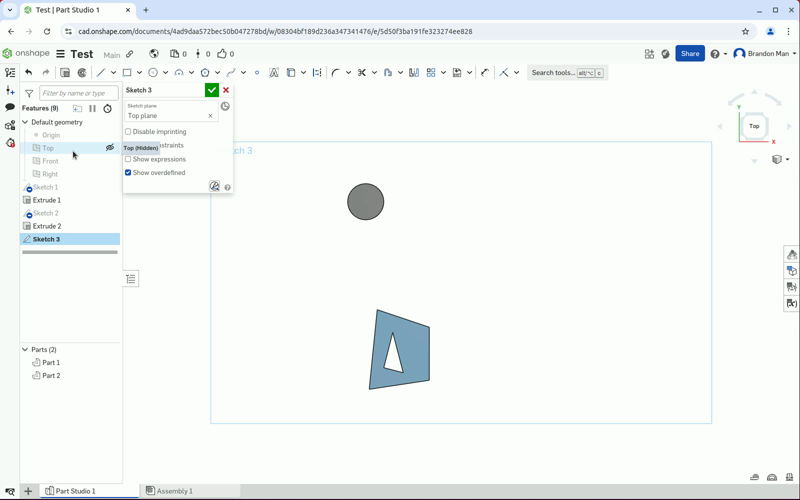
mouse_move(73, 352)
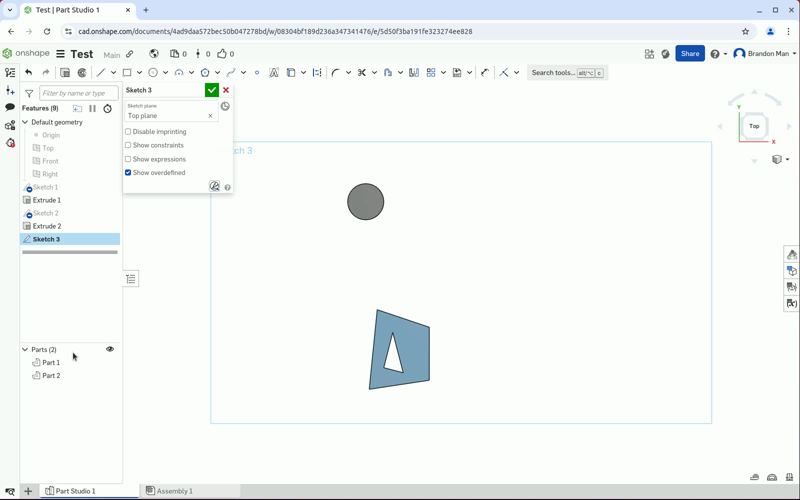
key(y)
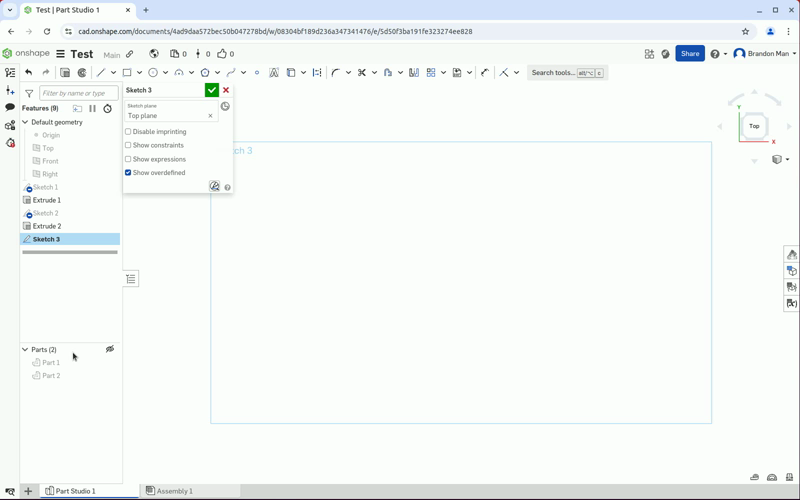
key(l)
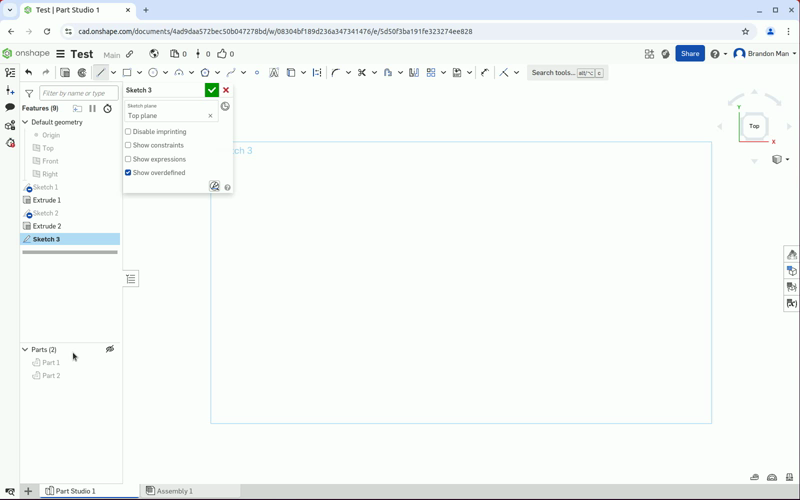
key_down(shift)
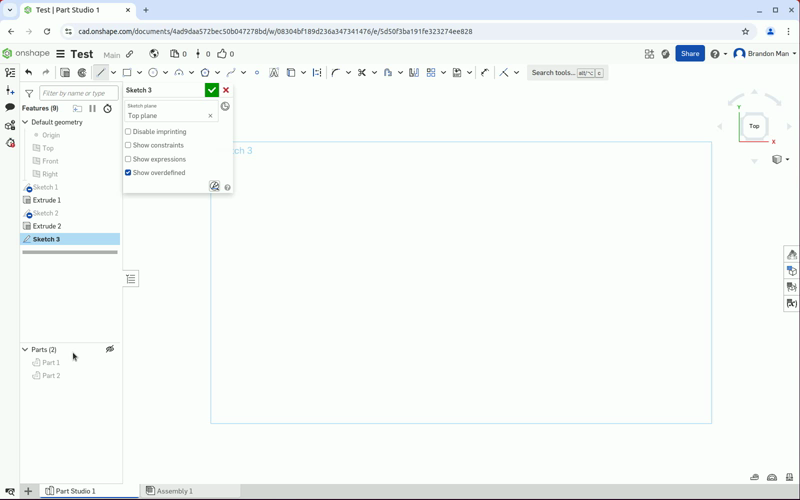
mouse_move(495, 259)
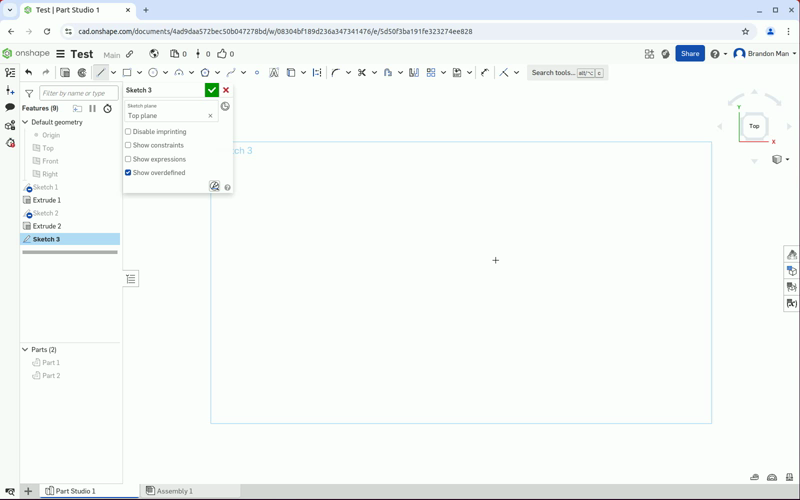
click(495, 259)
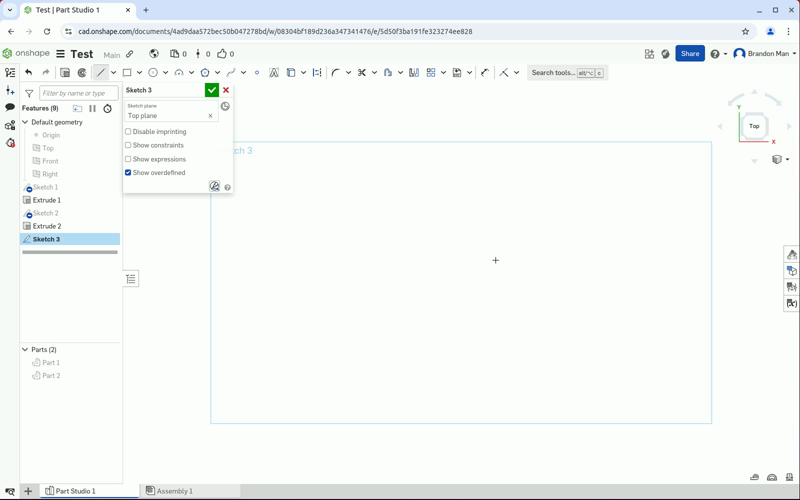
key_up(shift)
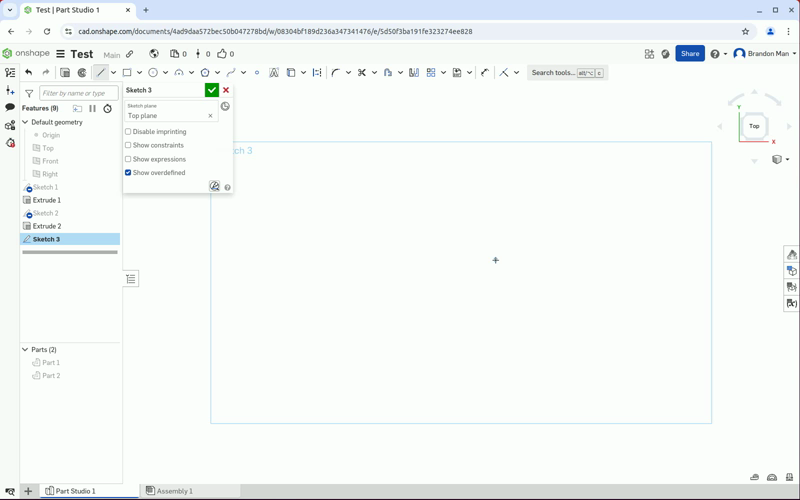
key_down(shift)
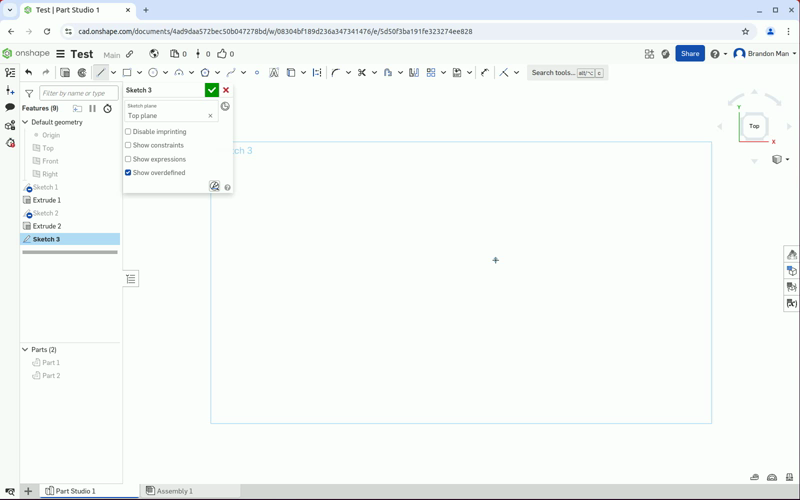
mouse_move(525, 259)
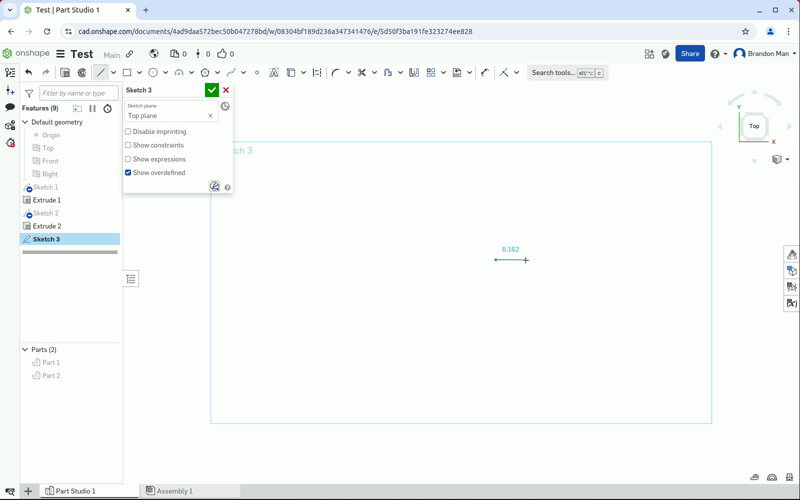
mouse_move(552, 259)
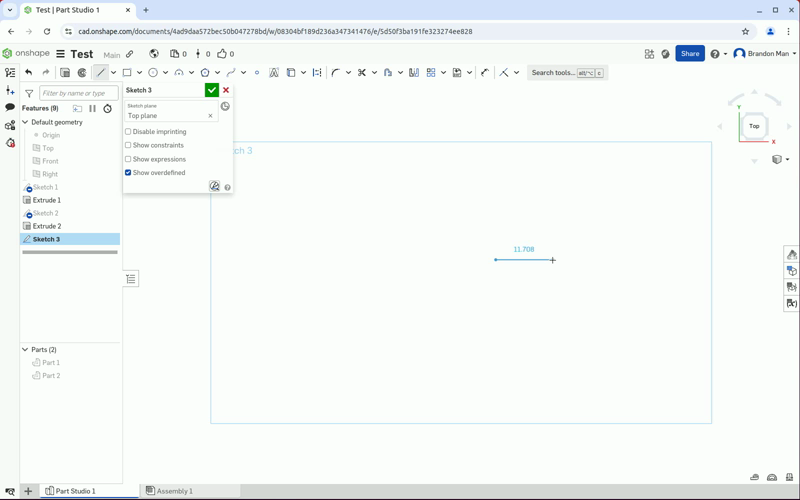
click(552, 259)
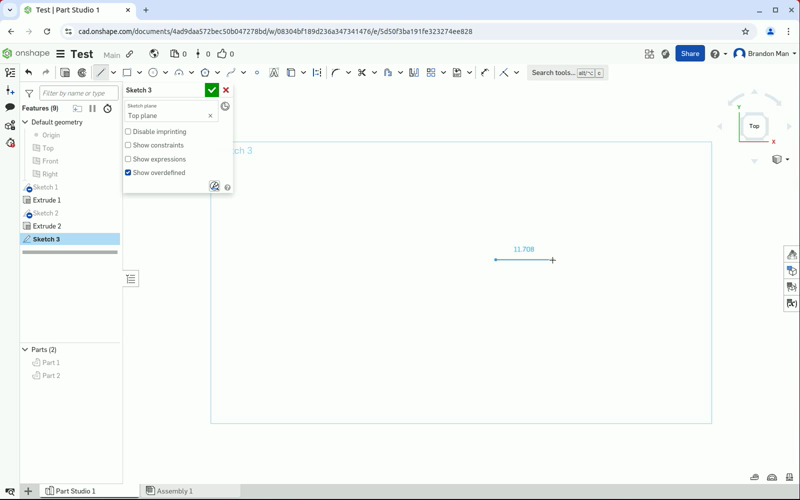
key_up(shift)
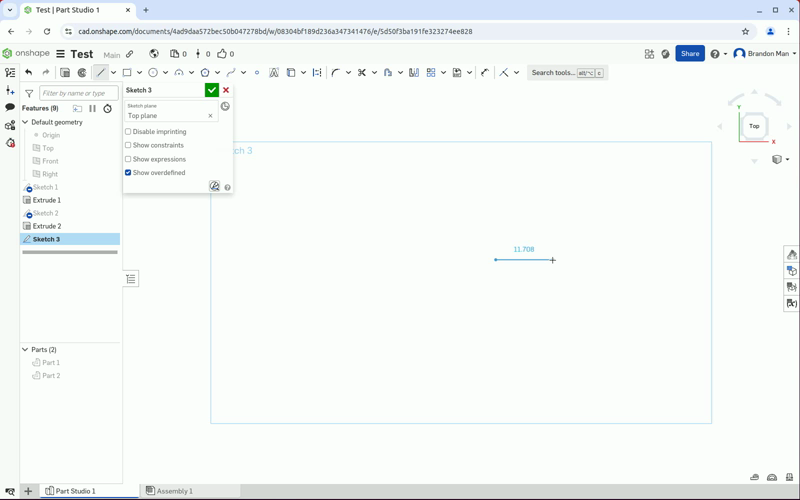
key_down(shift)
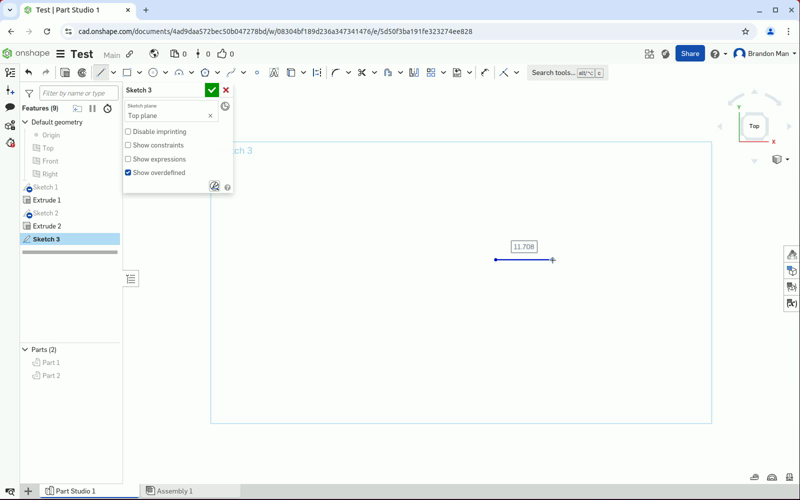
mouse_move(582, 259)
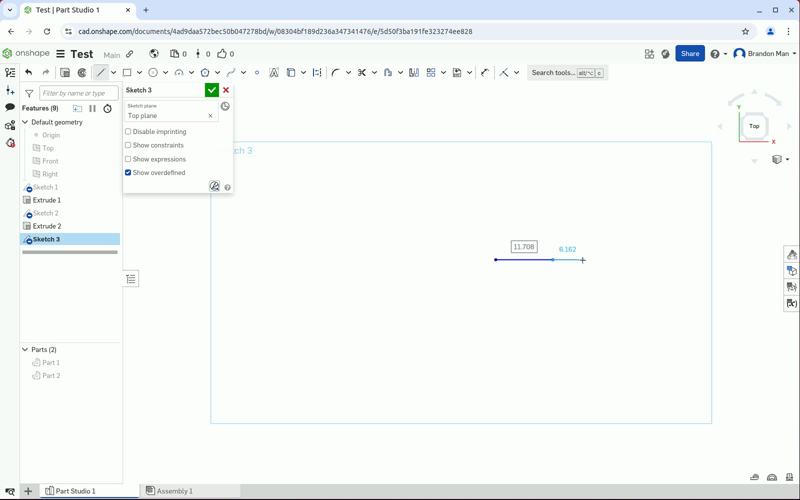
mouse_move(552, 225)
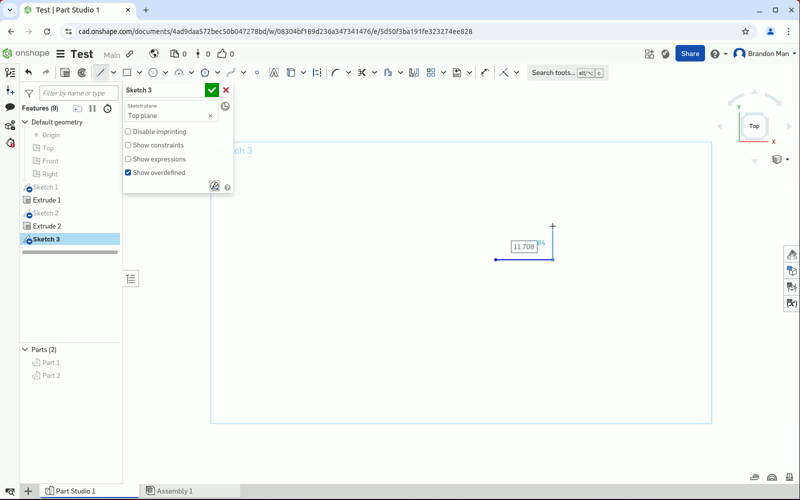
click(552, 225)
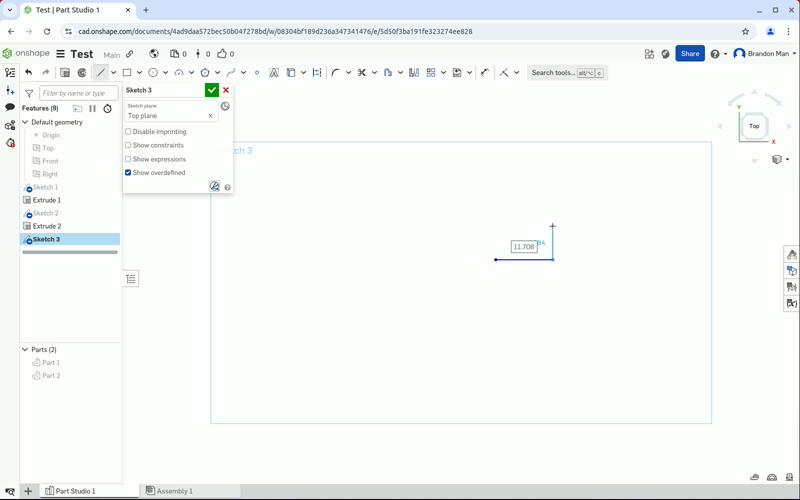
key_up(shift)
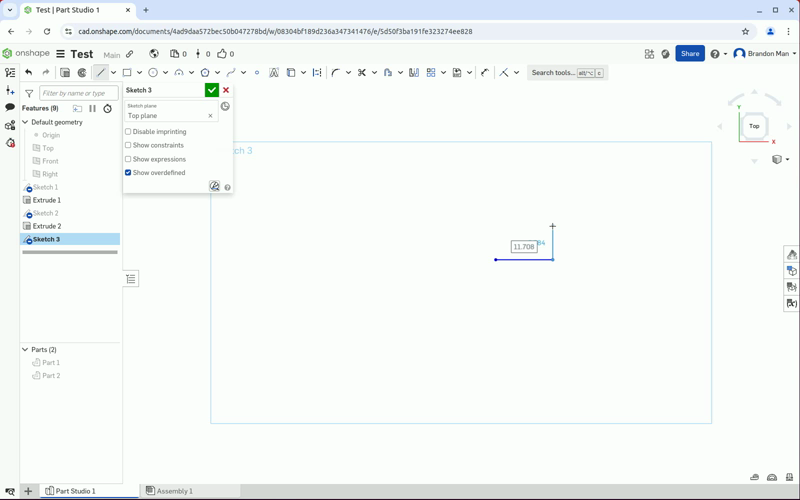
key_down(shift)
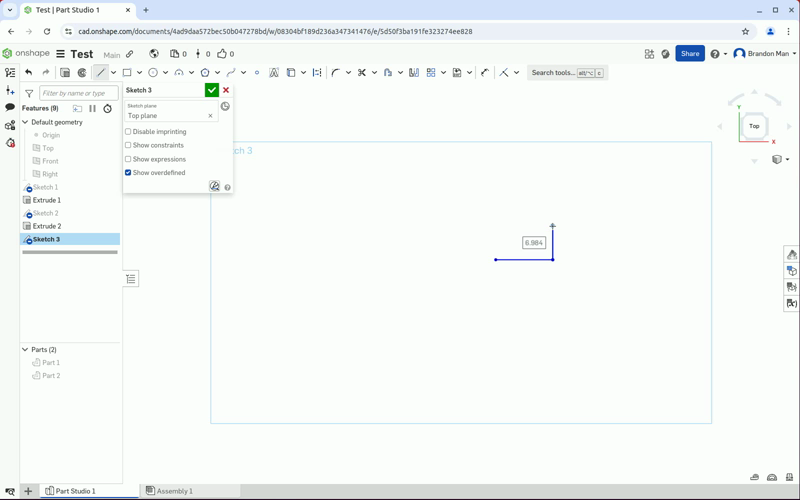
mouse_move(582, 225)
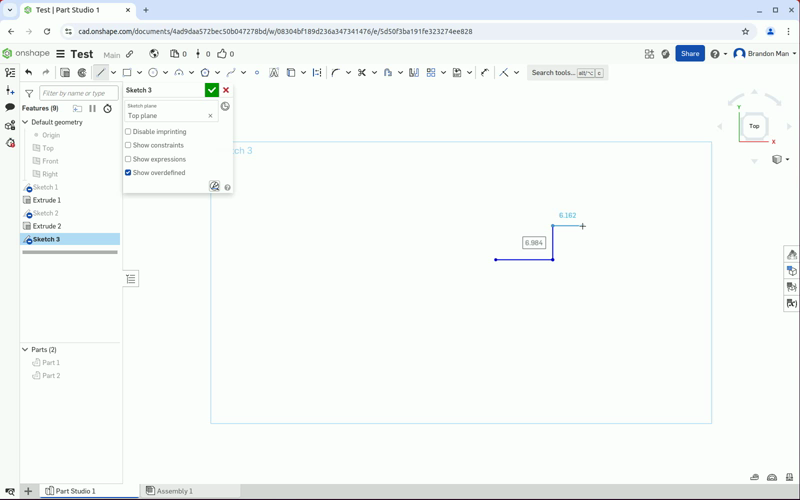
mouse_move(495, 225)
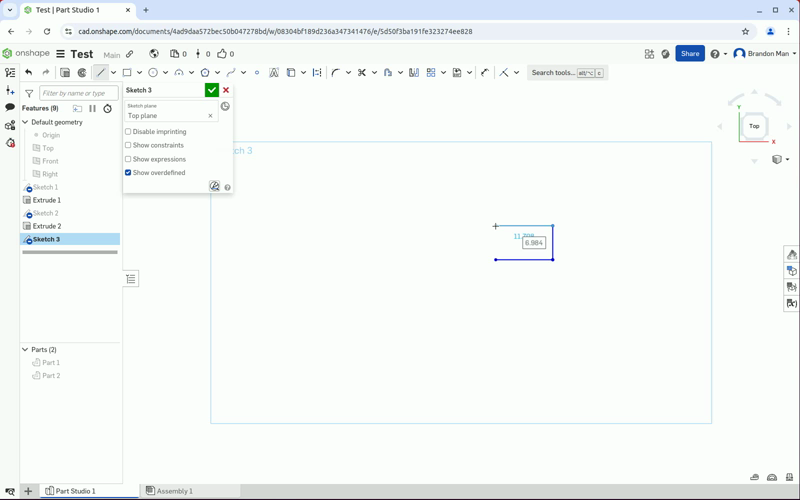
click(495, 225)
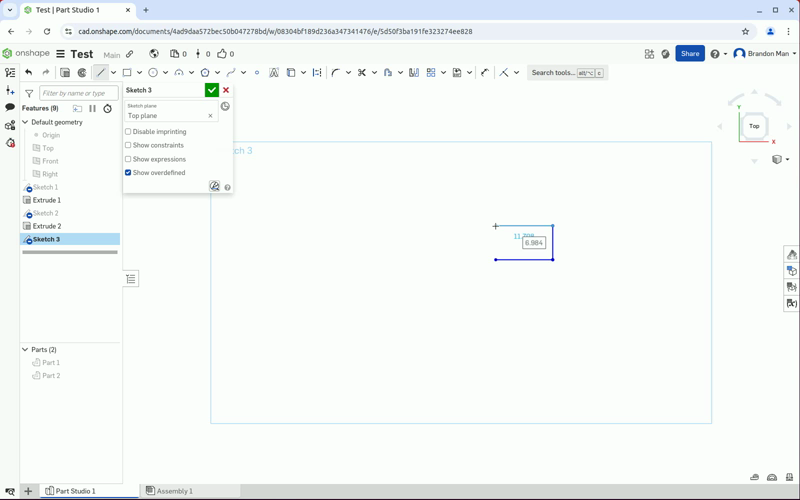
key_up(shift)
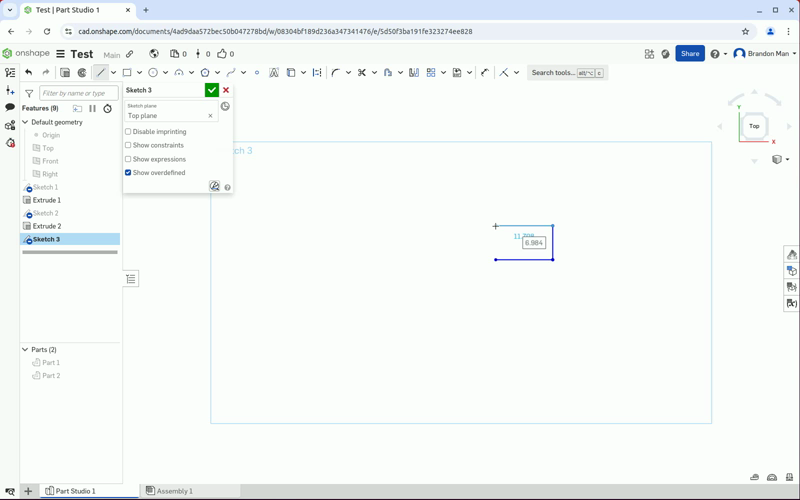
mouse_move(525, 225)
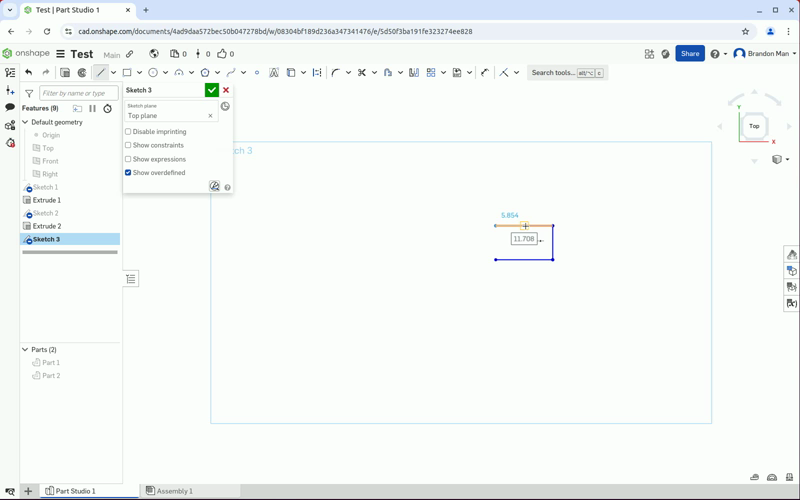
key_down(shift)
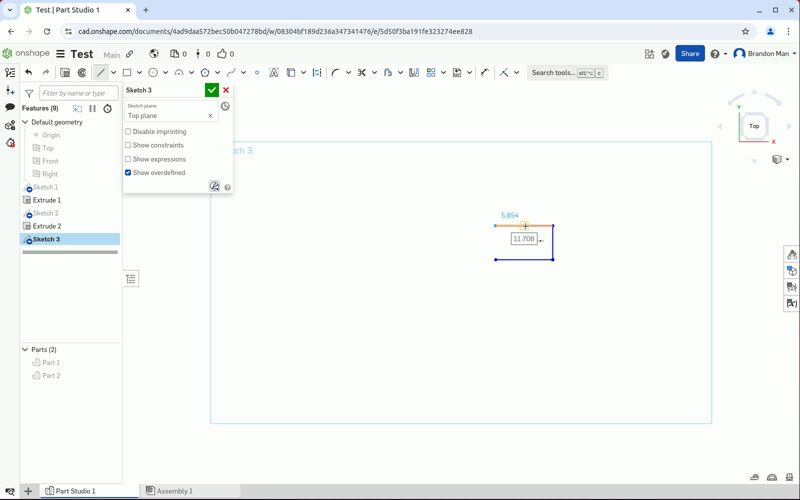
mouse_move(495, 259)
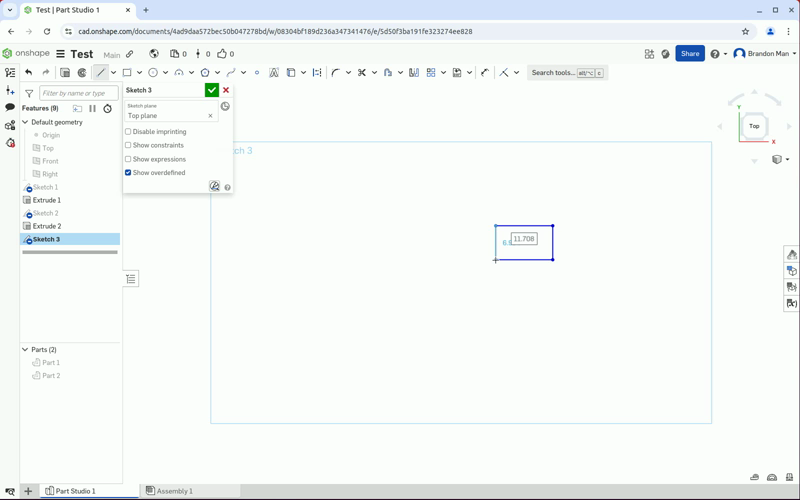
key_up(shift)
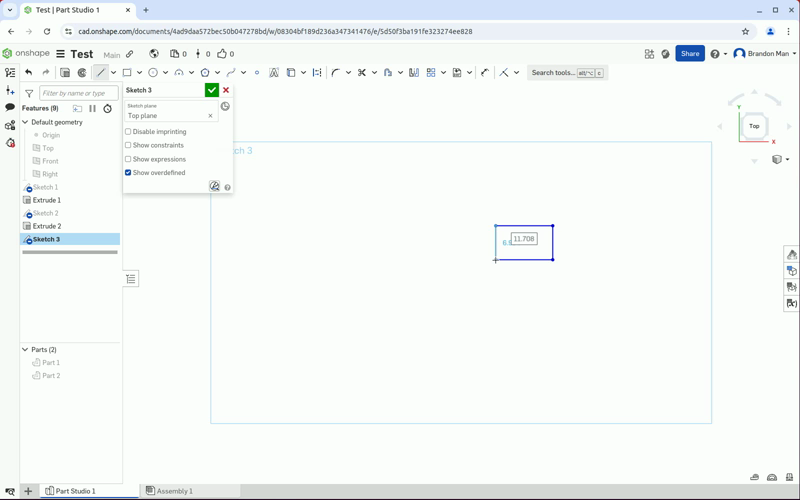
click(495, 259)
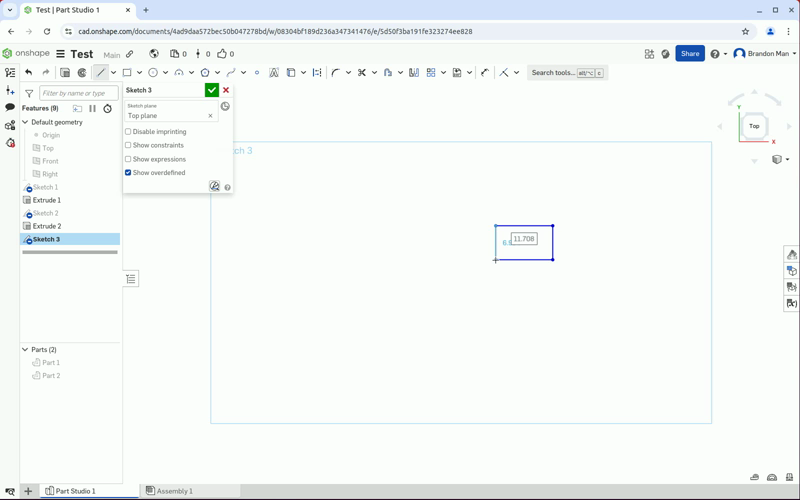
key(esc)
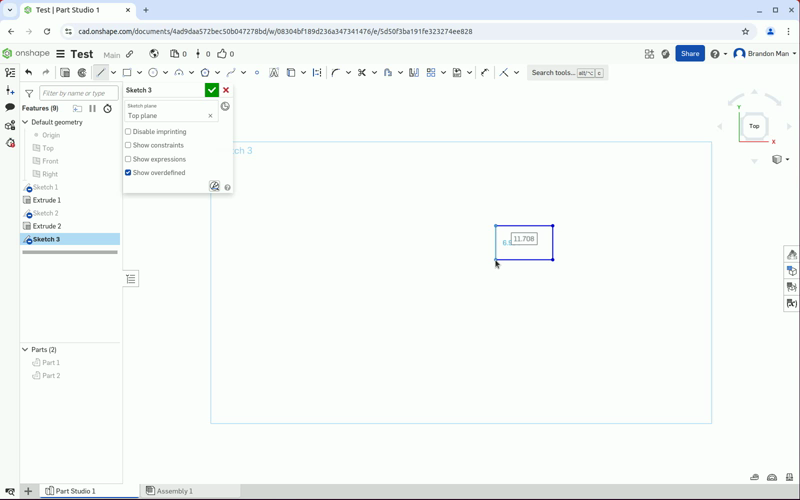
mouse_move(508, 248)
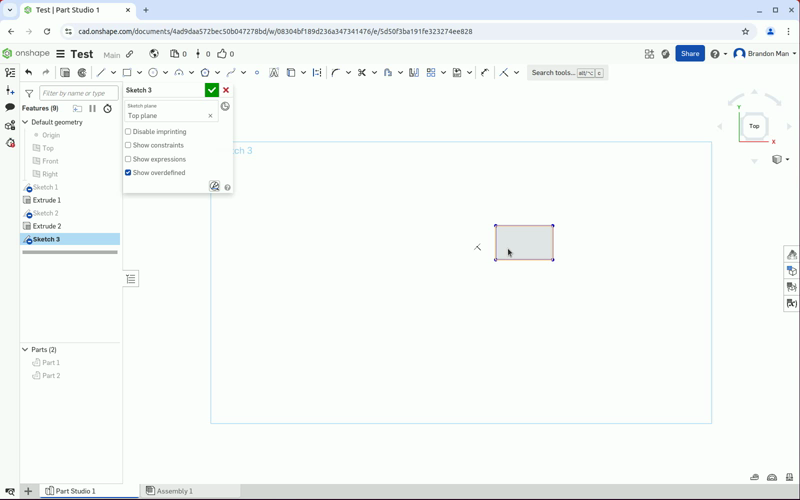
click(508, 248)
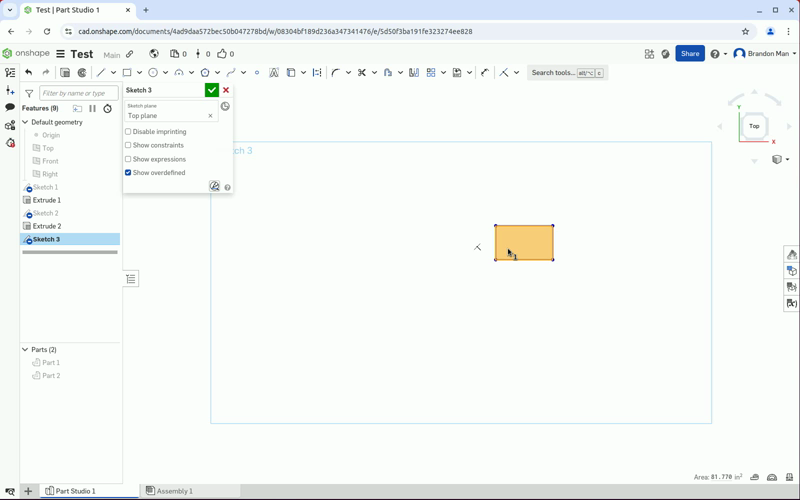
mouse_move(73, 352)
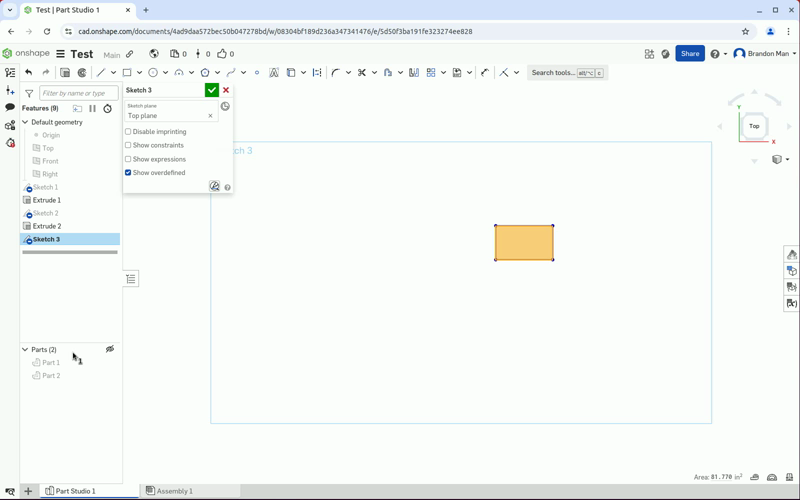
key(shift+y)
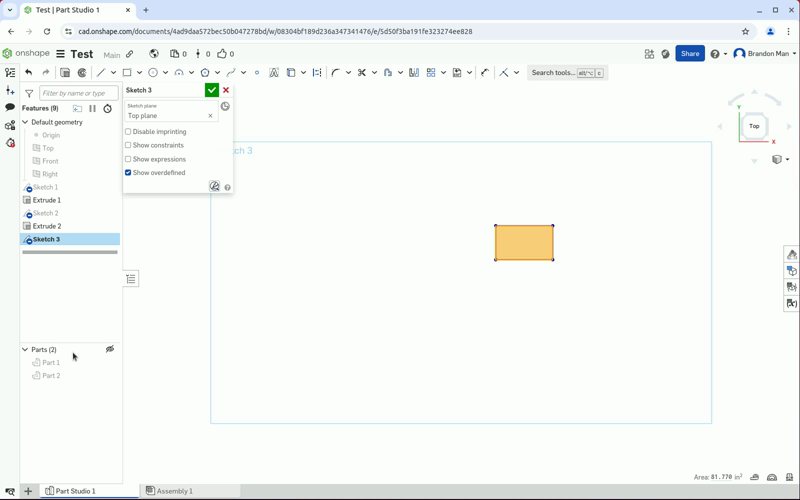
key(shift+e)
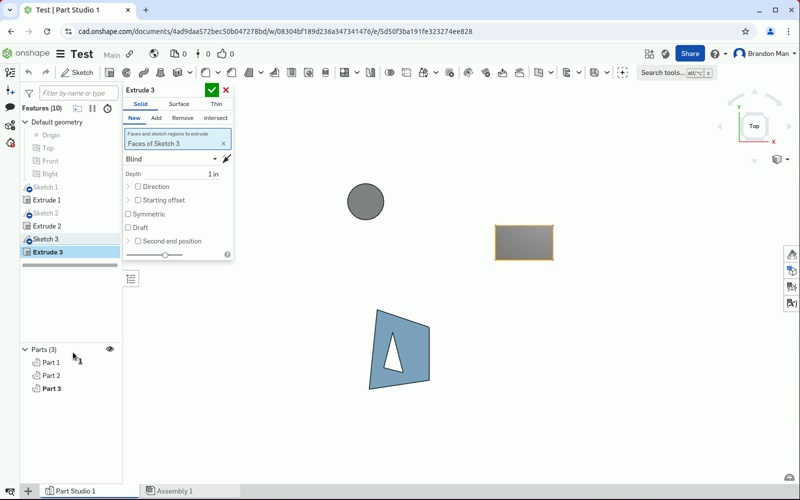
mouse_move(143, 106)
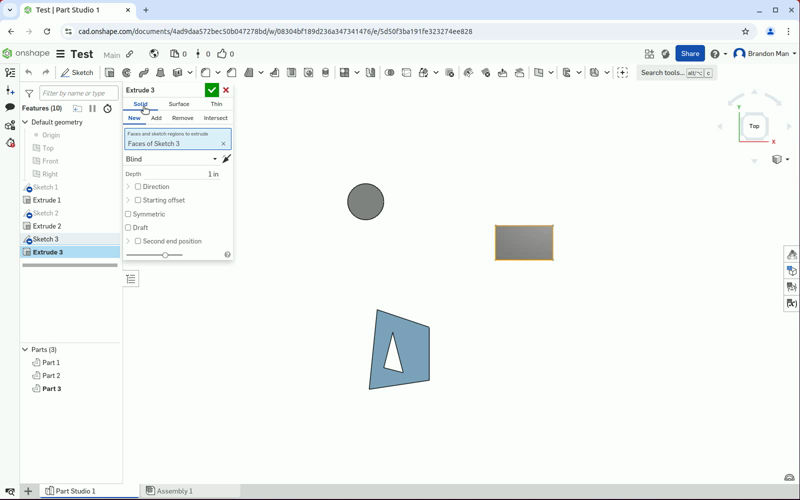
click(143, 106)
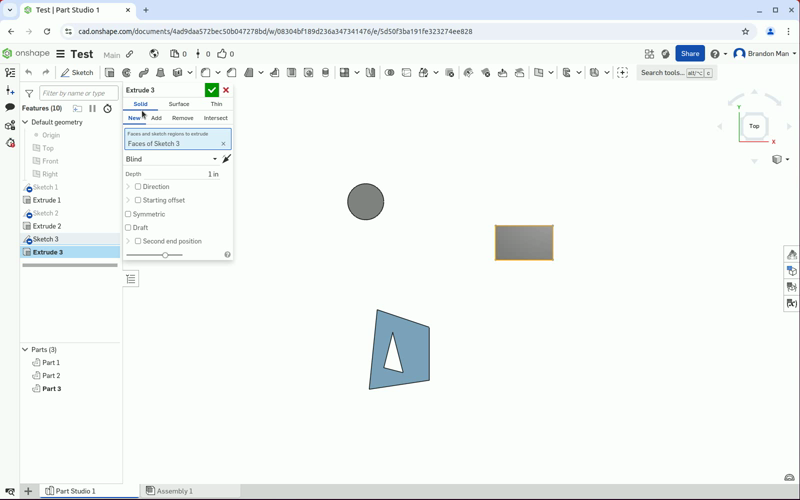
mouse_move(137, 120)
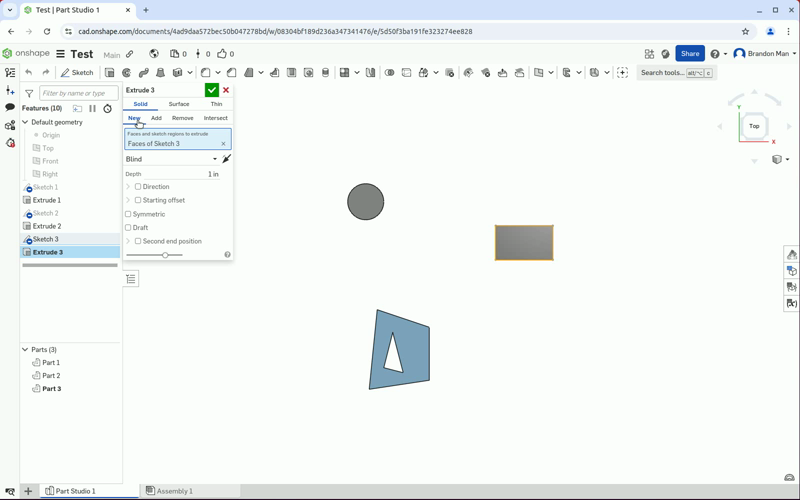
click(137, 120)
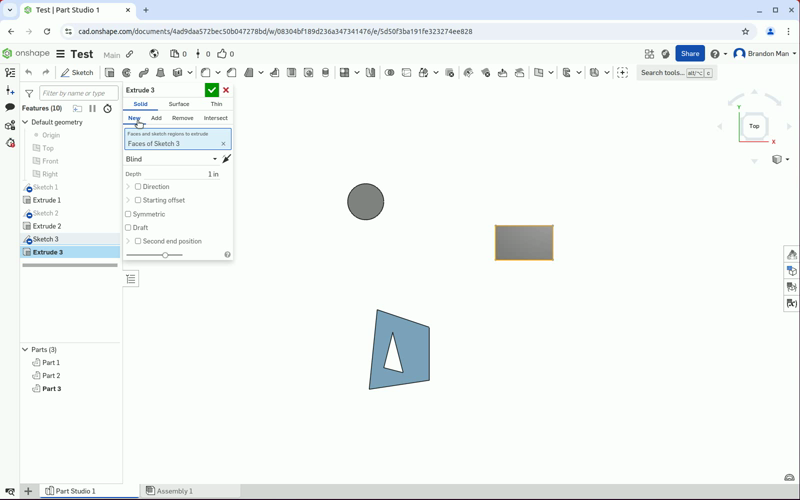
key(tab, 4)
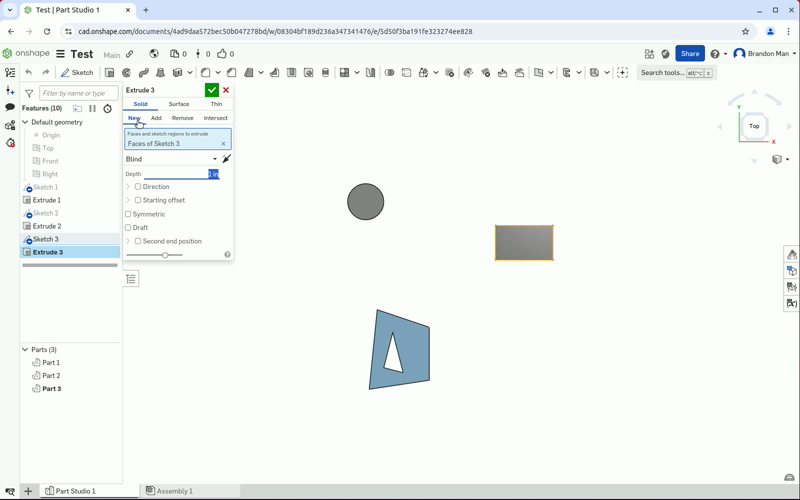
text(7.943)
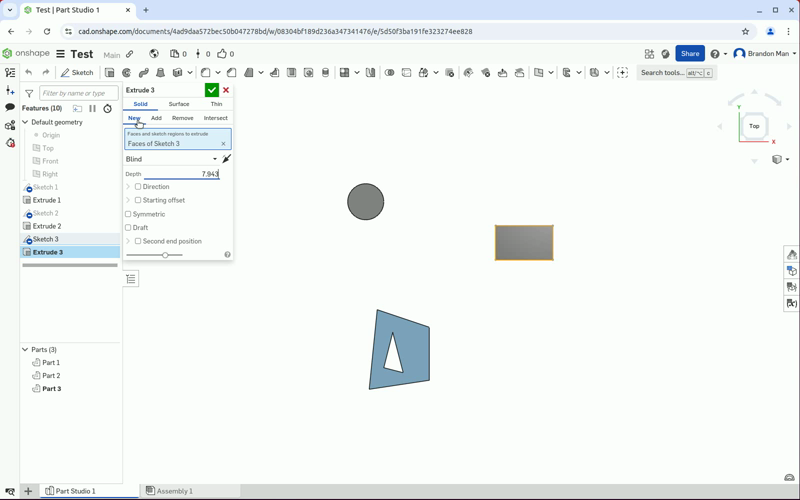
key(enter)
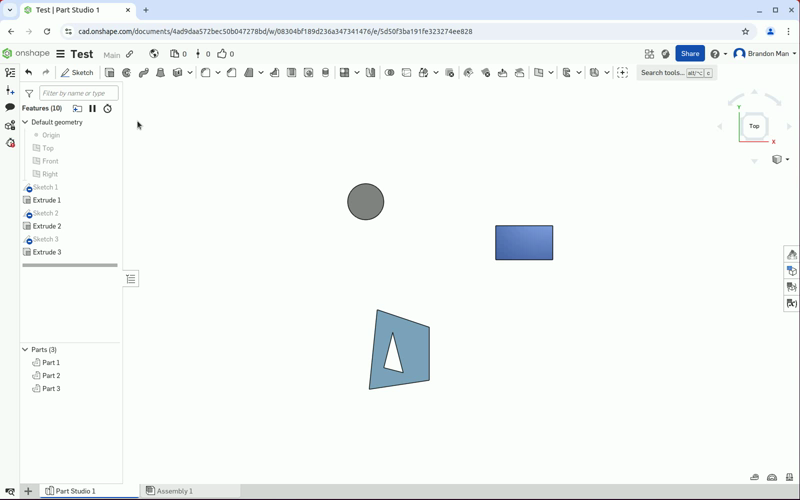
key(shift+h)
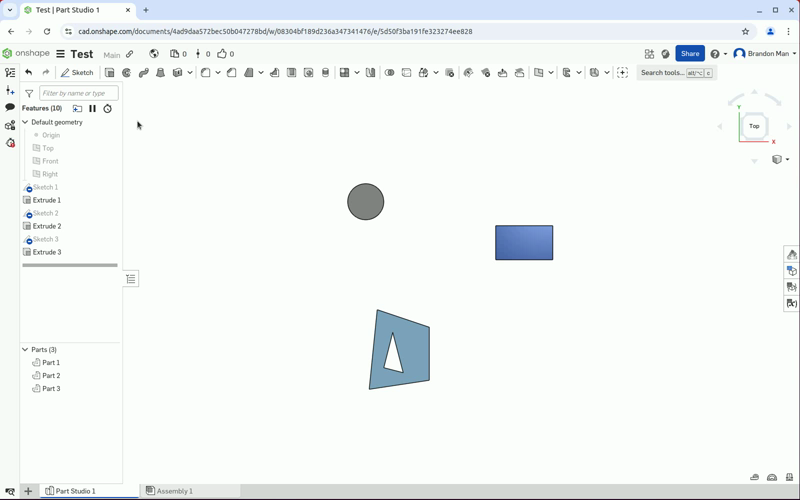
key(shift+h)
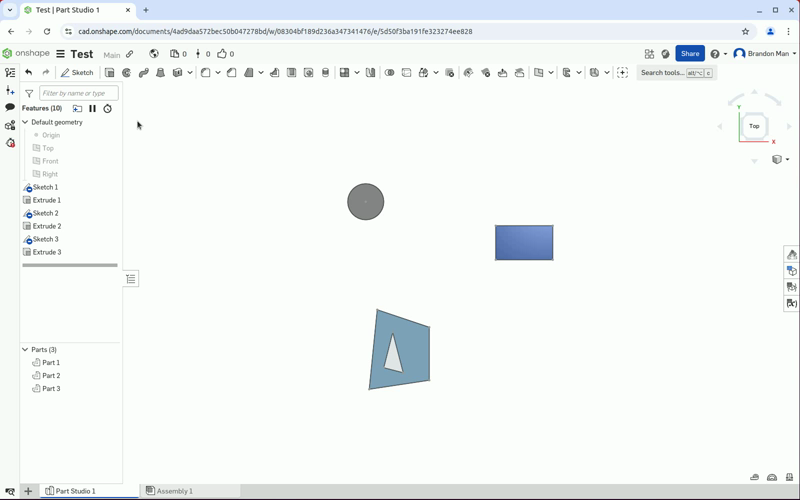
key(shift+7)
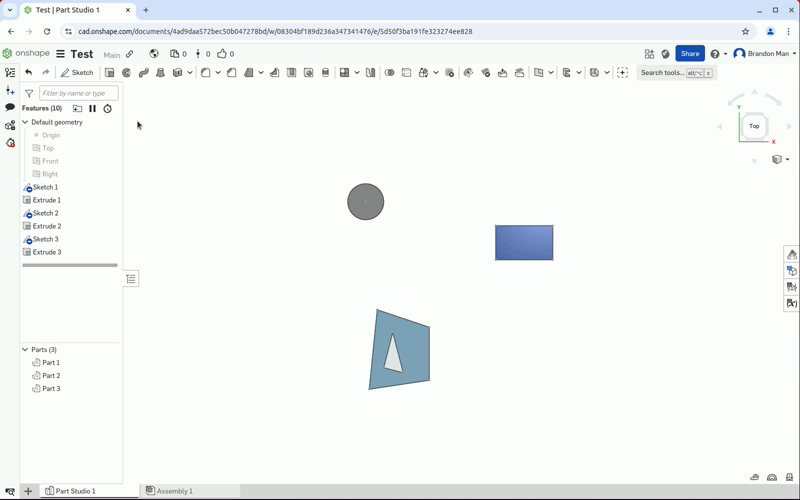
key(up, 3)
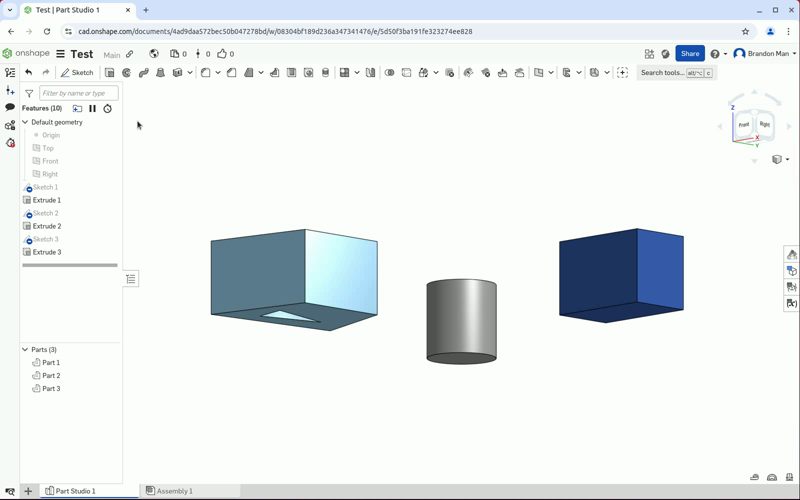
key(left, 3)
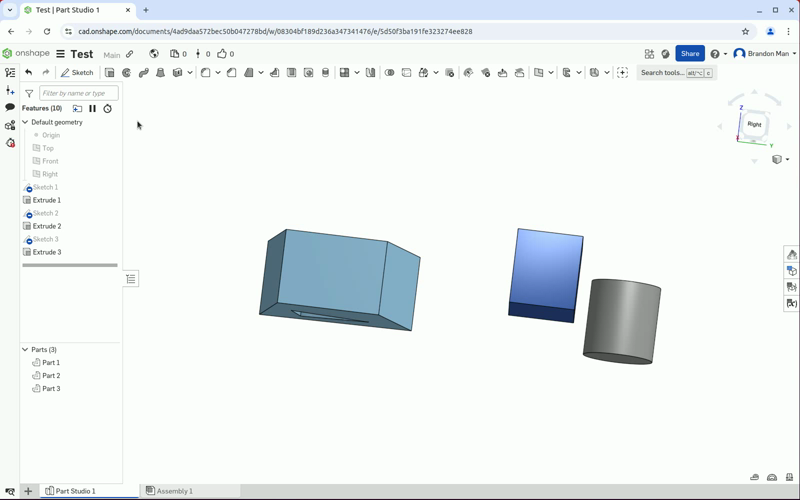
key(right, 3)
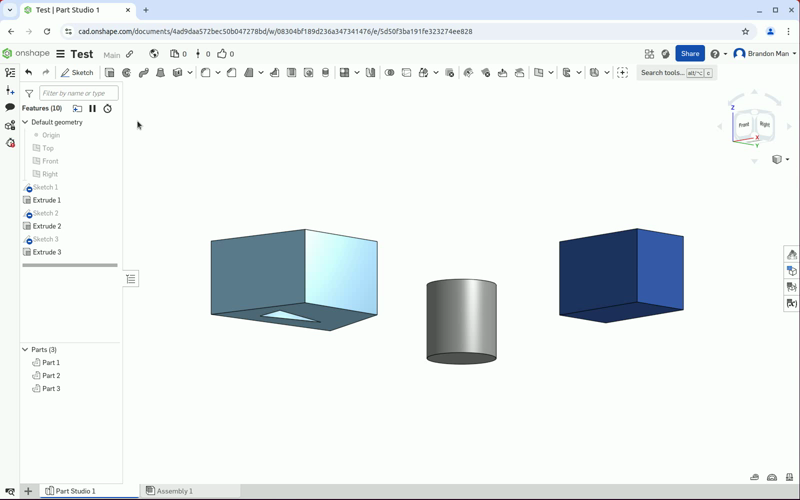
key(down, 3)
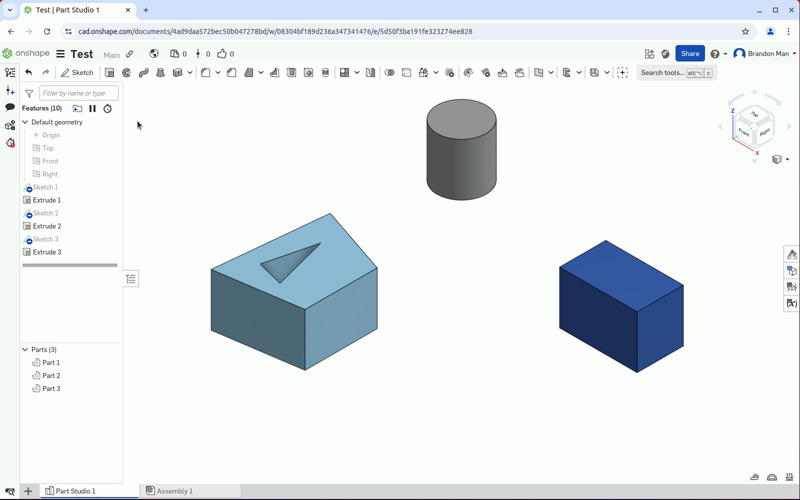
mouse_move(73, 189)
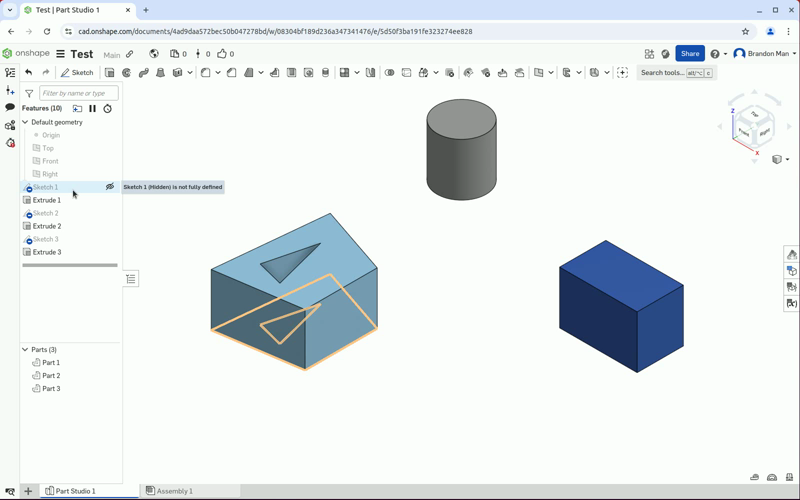
click(73, 189)